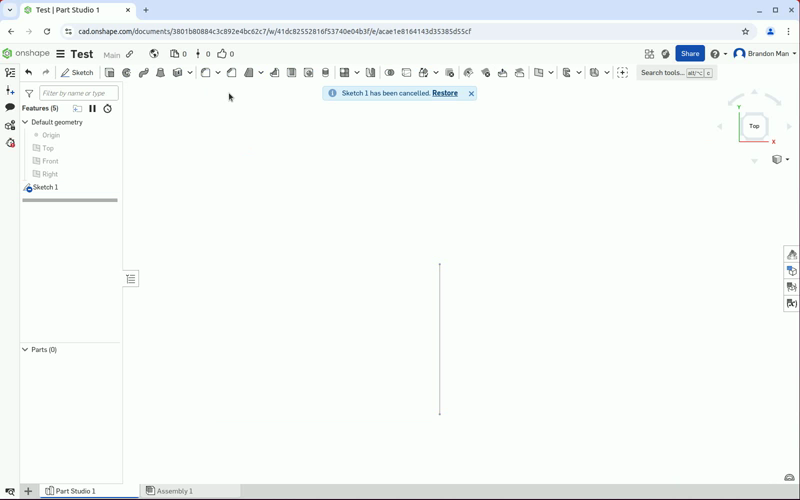
key(shift+h)
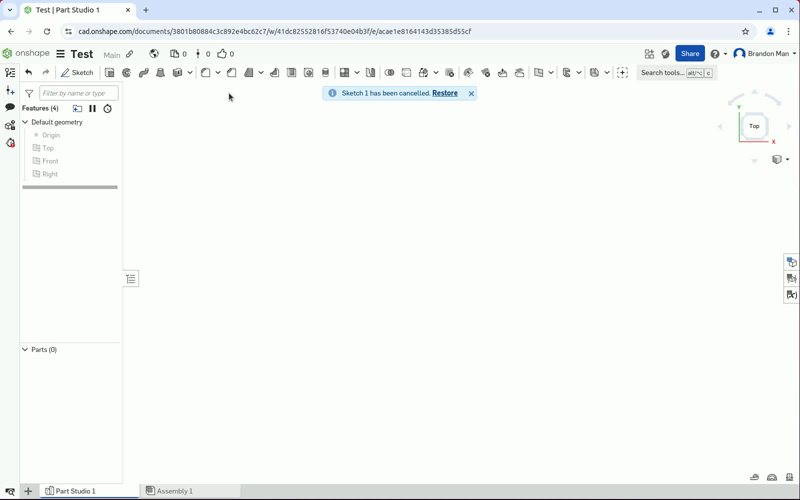
mouse_move(73, 352)
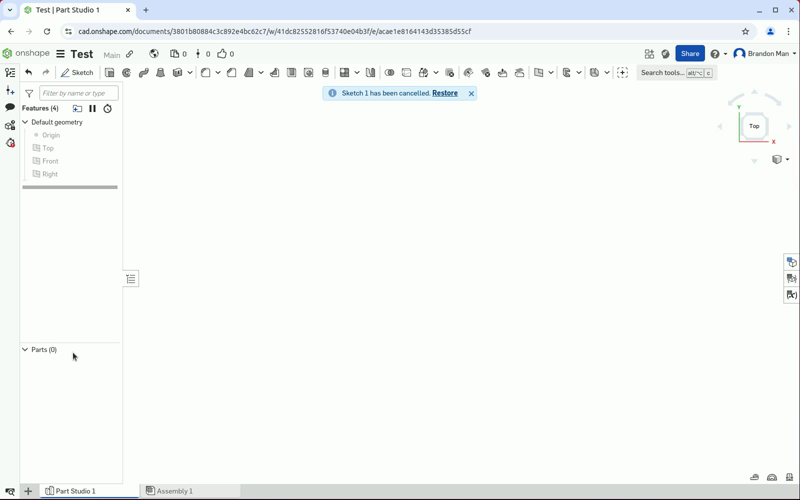
key(y)
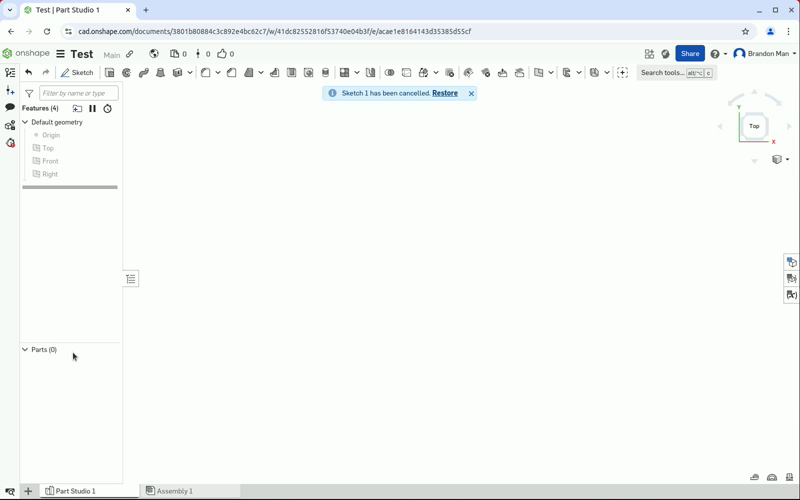
key(shift+p)
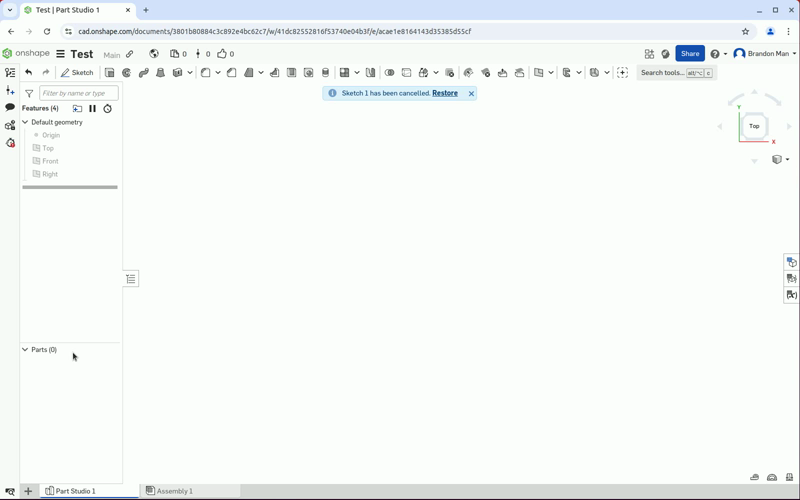
key(space)
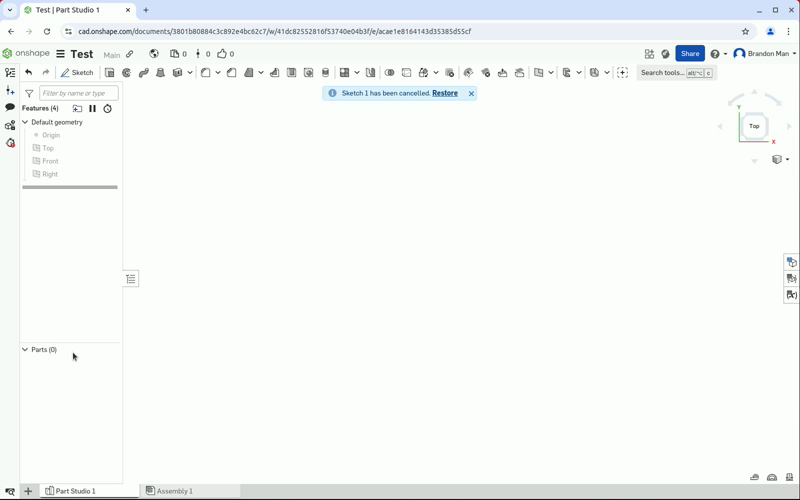
key_down(shift)
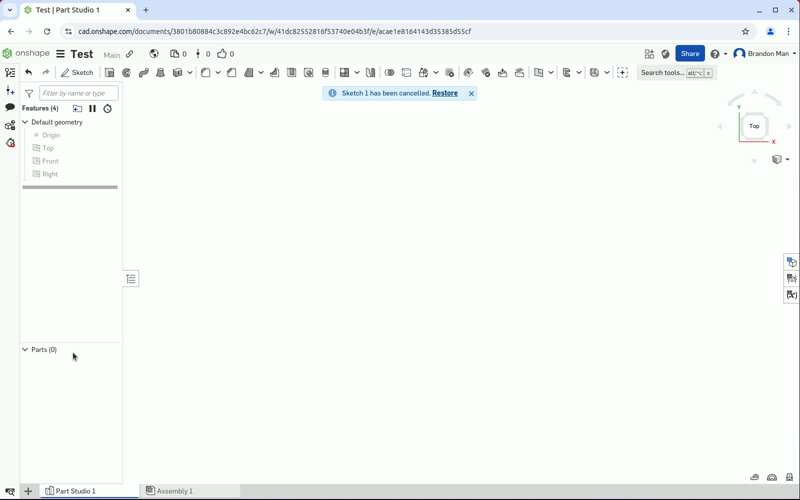
key(up)
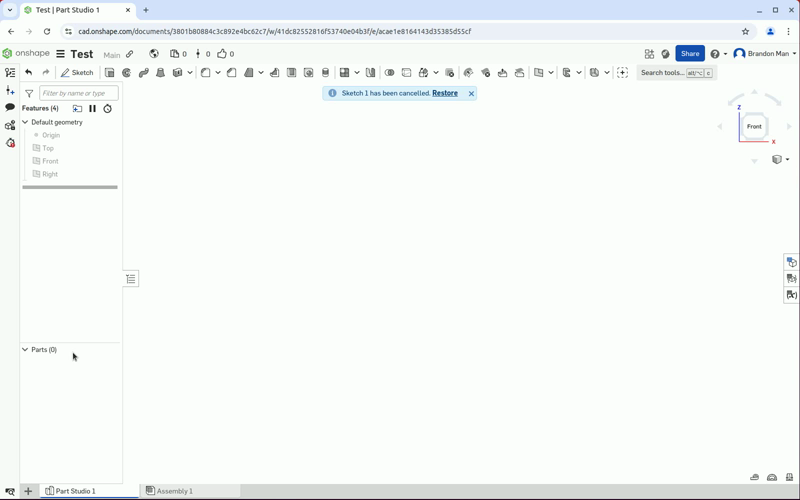
key_up(shift)
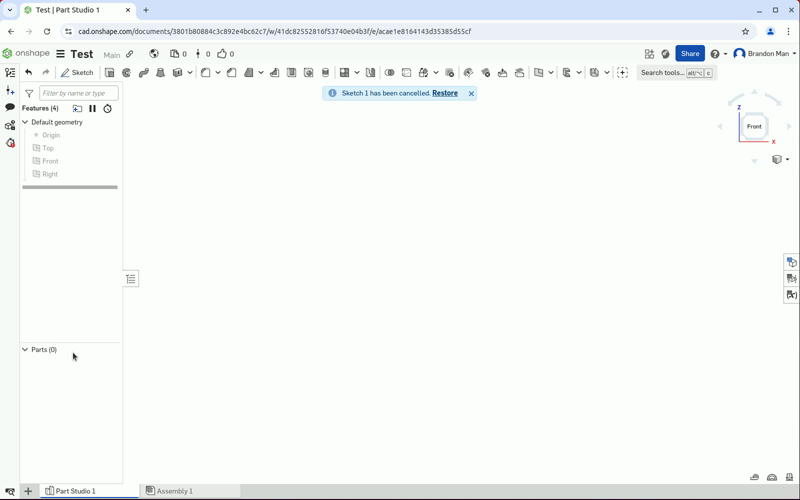
mouse_move(73, 352)
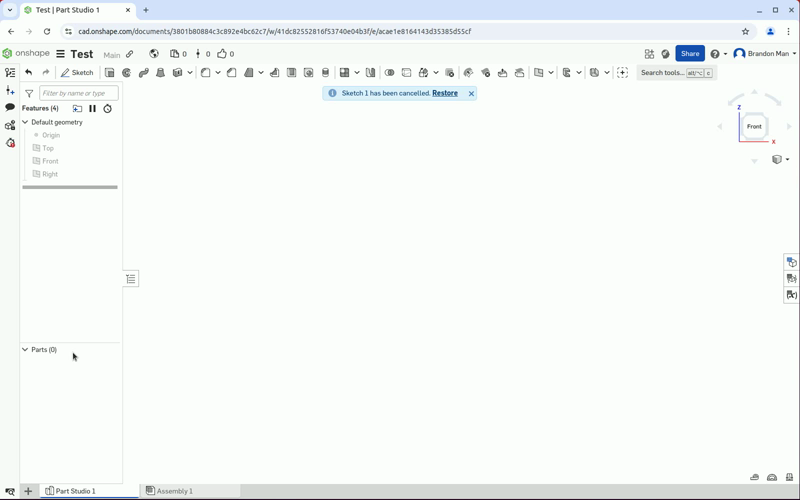
key(shift+y)
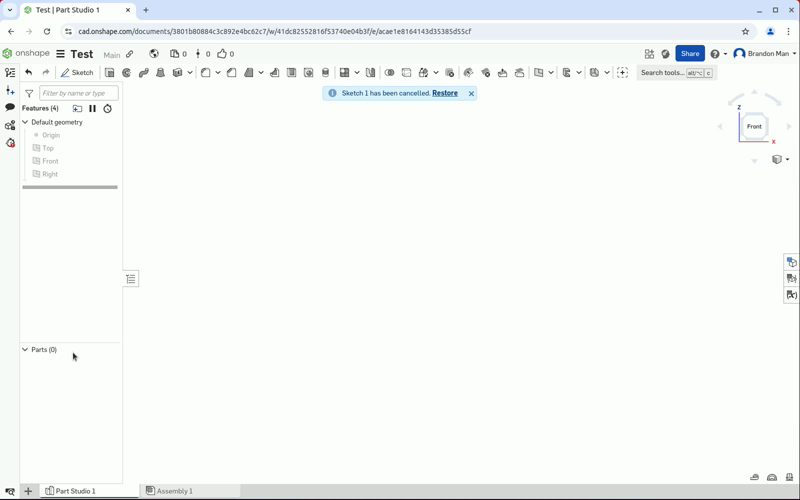
key(shift+s)
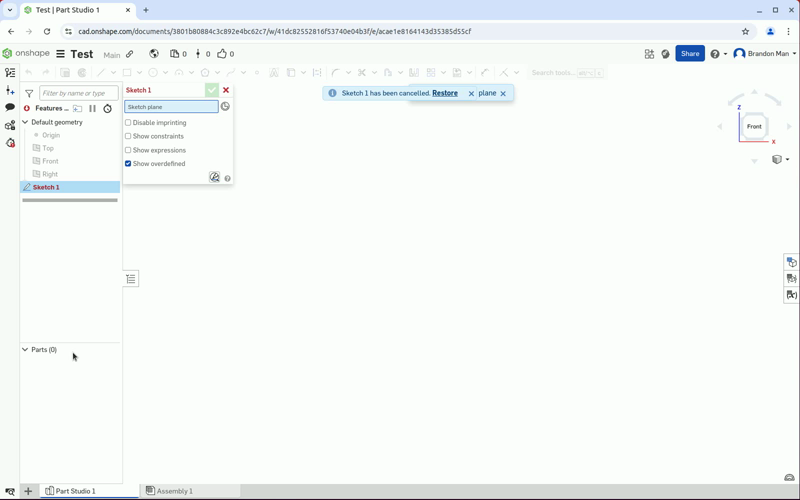
mouse_move(73, 163)
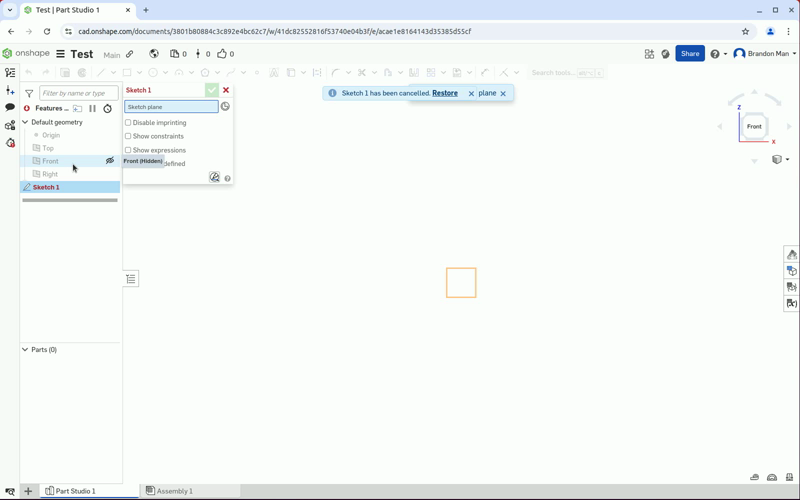
click(73, 163)
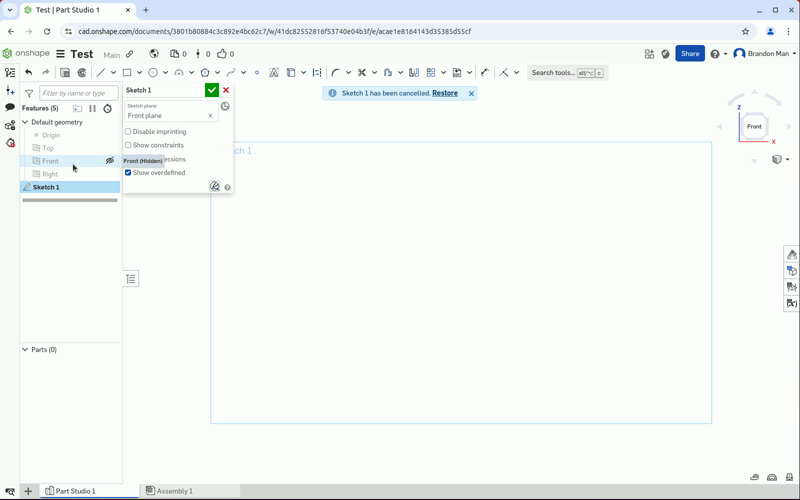
mouse_move(73, 352)
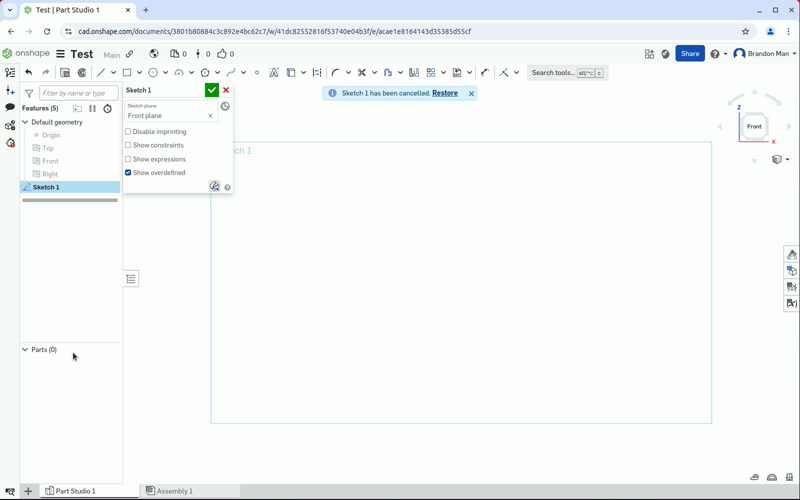
key(y)
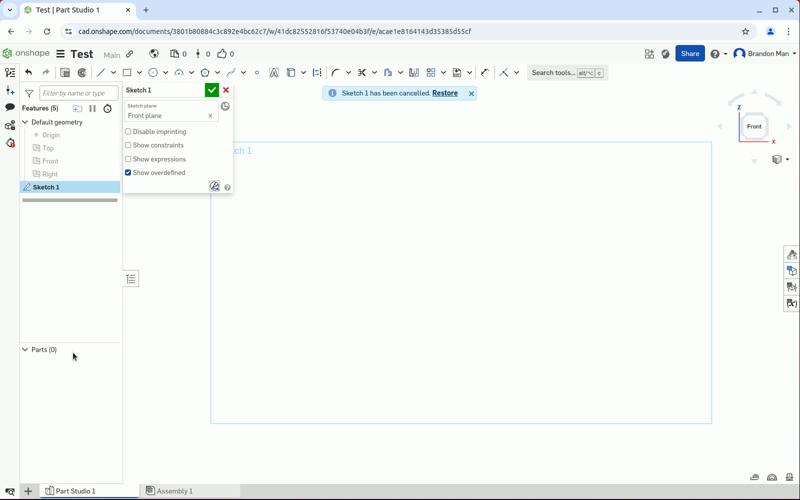
key(l)
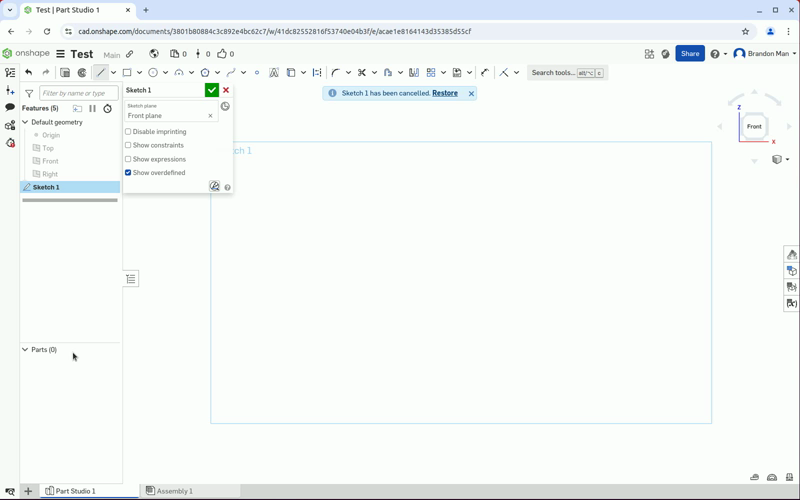
key_down(shift)
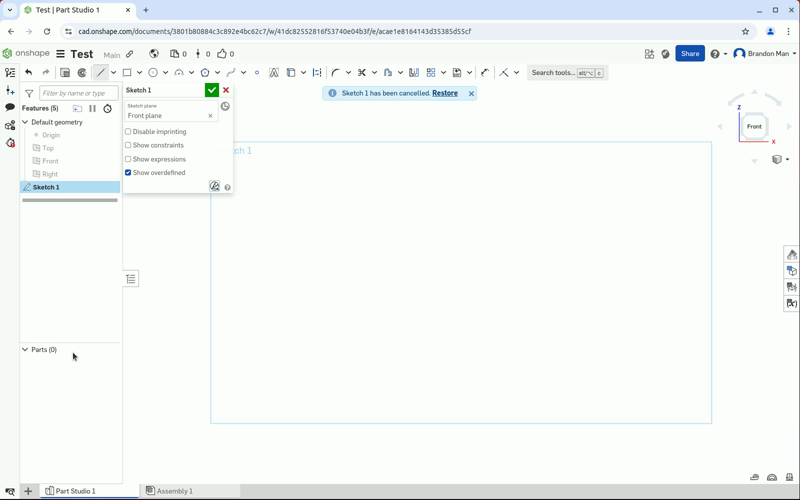
mouse_move(460, 282)
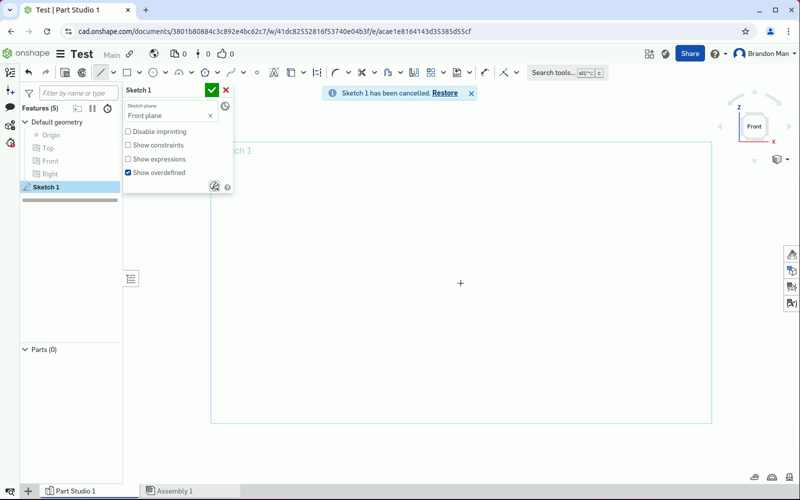
click(460, 282)
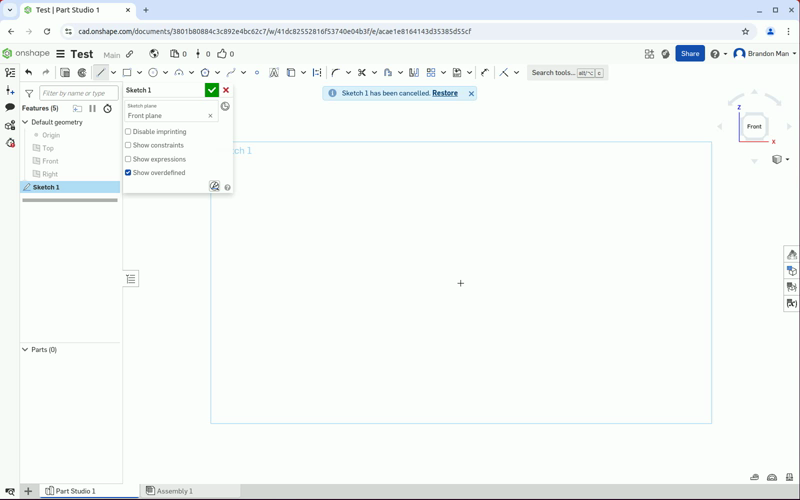
key_up(shift)
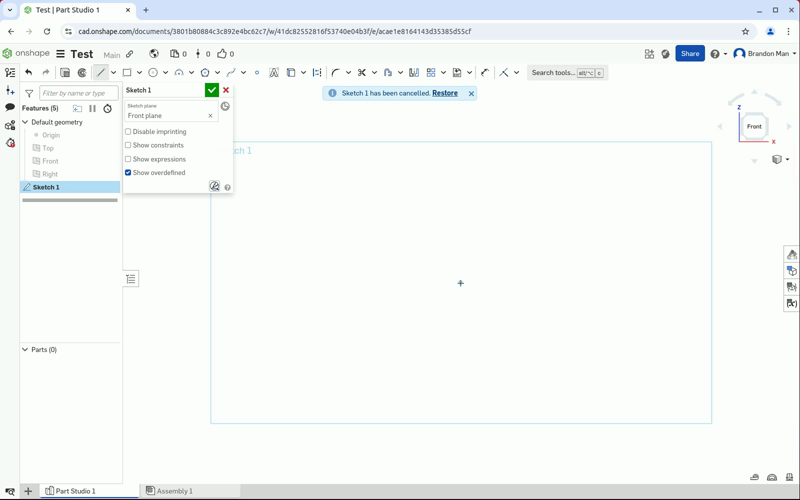
key_down(shift)
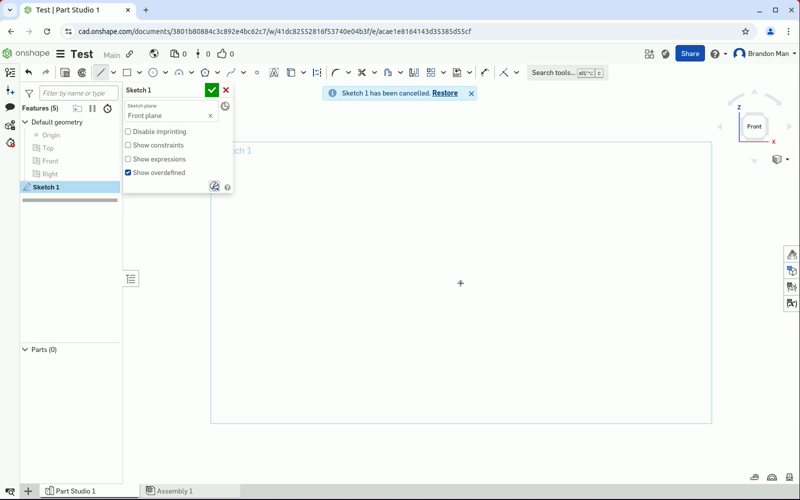
mouse_move(573, 282)
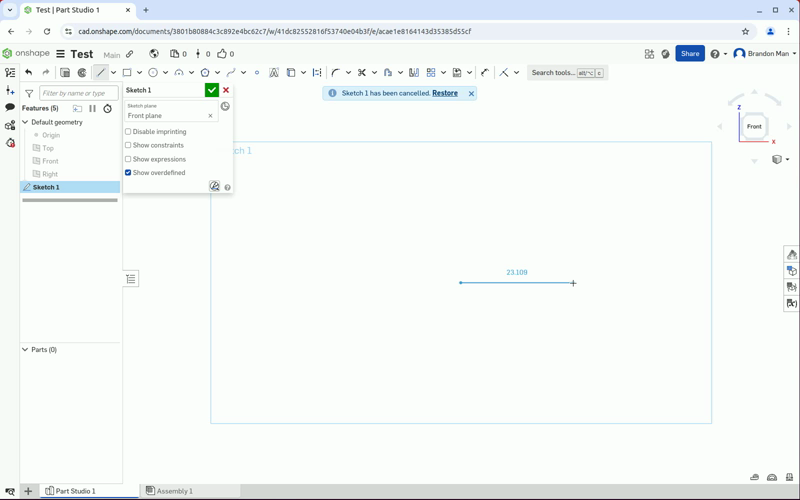
click(573, 282)
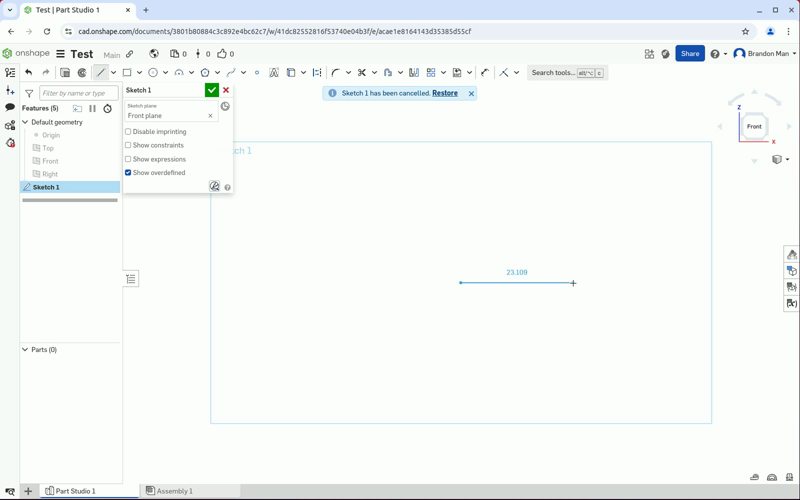
key_up(shift)
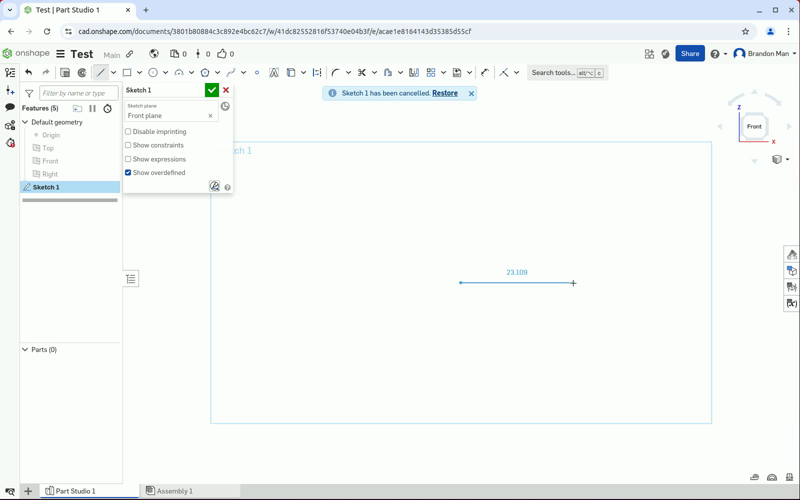
key_down(shift)
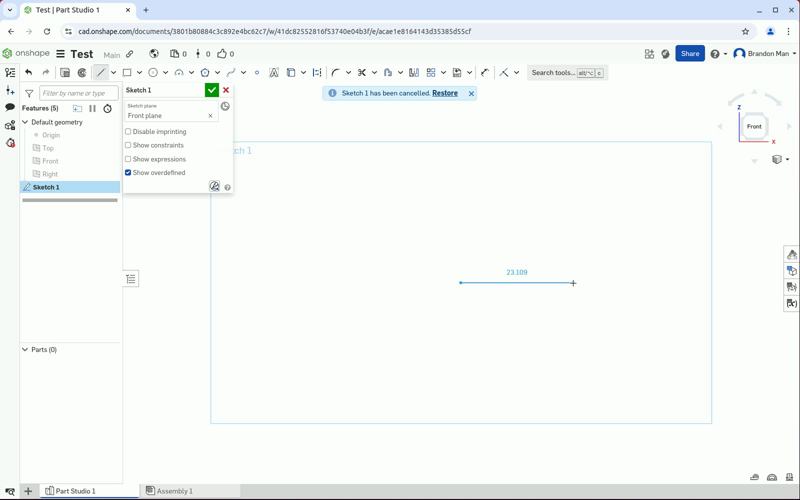
mouse_move(573, 189)
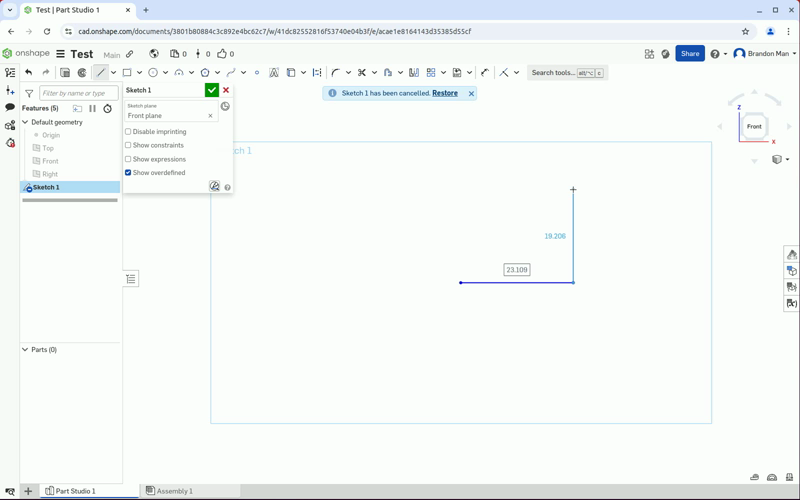
click(573, 189)
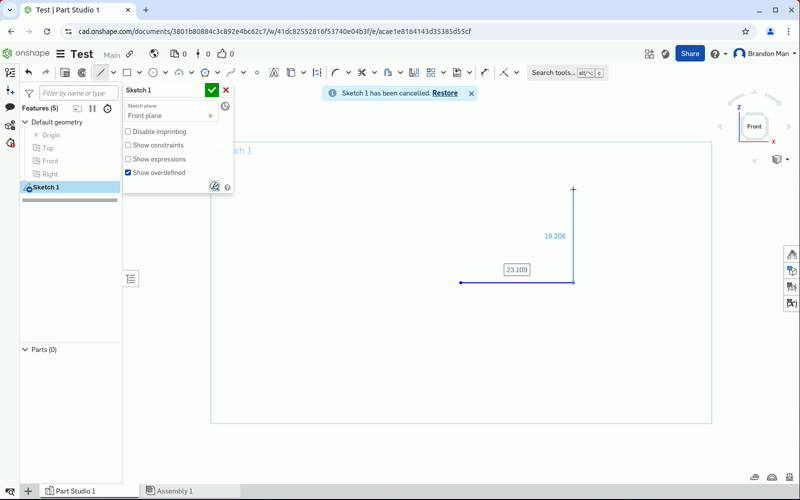
key_up(shift)
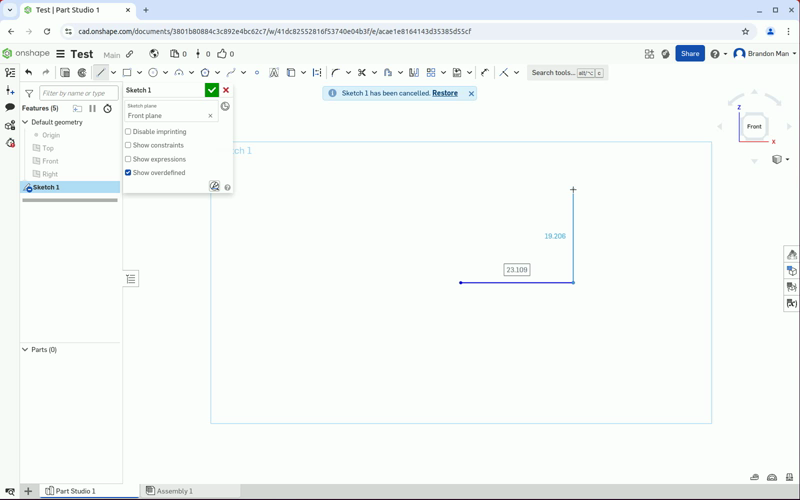
key_down(shift)
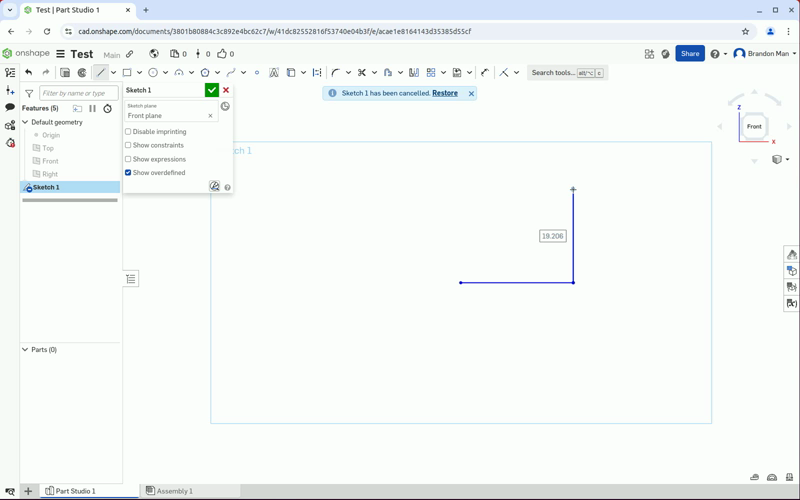
mouse_move(460, 189)
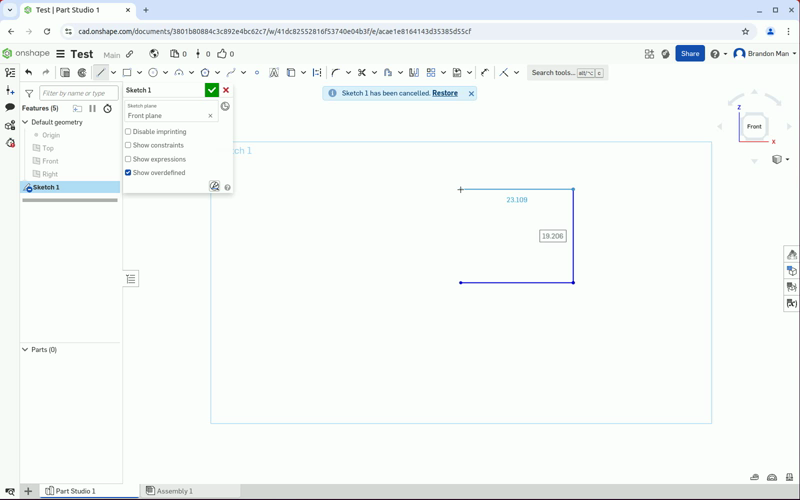
click(460, 189)
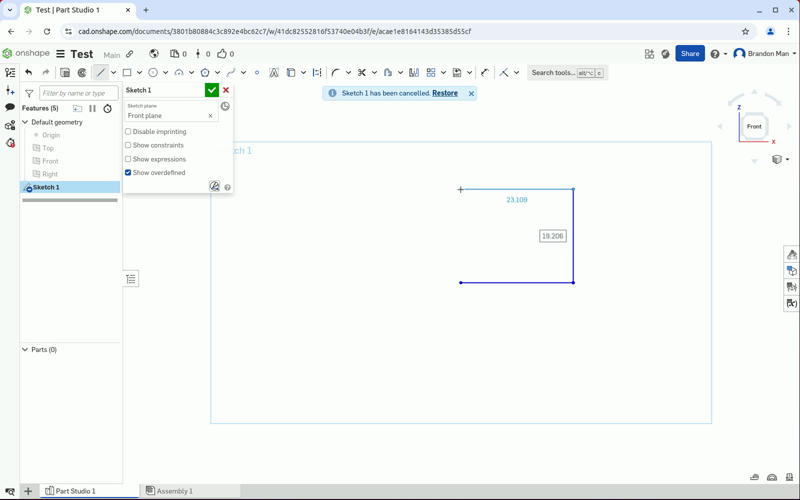
key_up(shift)
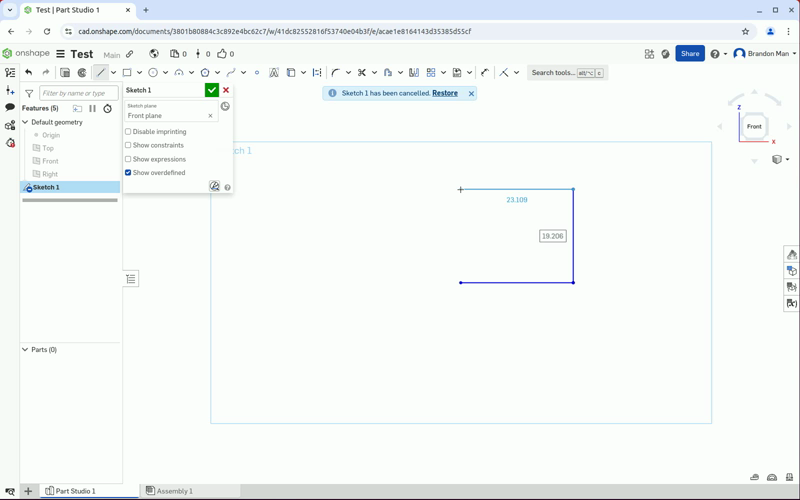
key_down(shift)
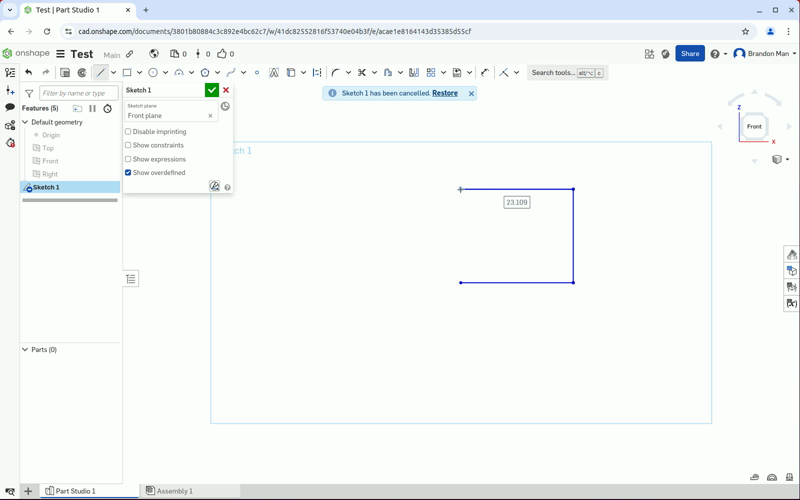
mouse_move(460, 282)
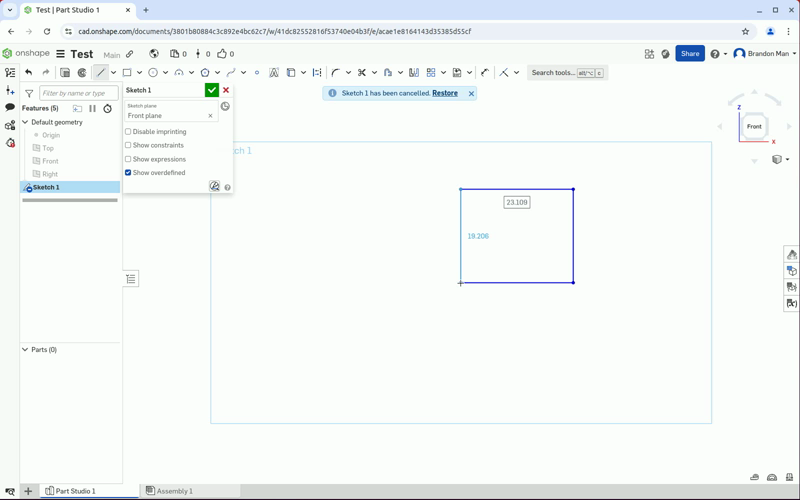
key_up(shift)
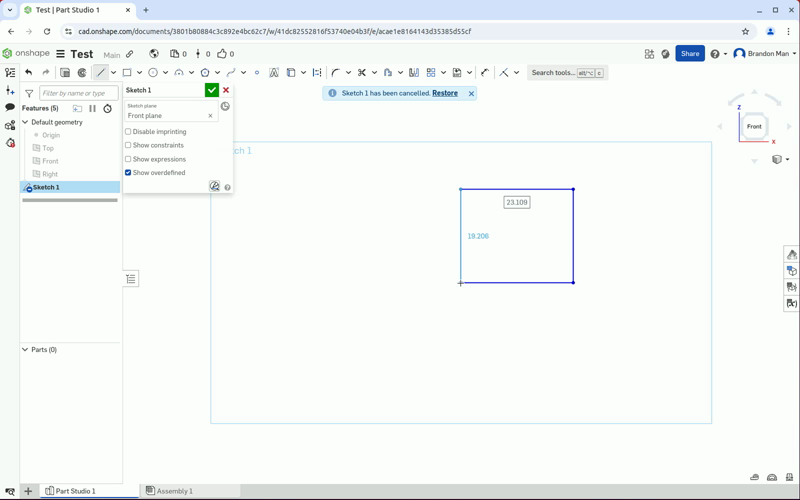
click(460, 282)
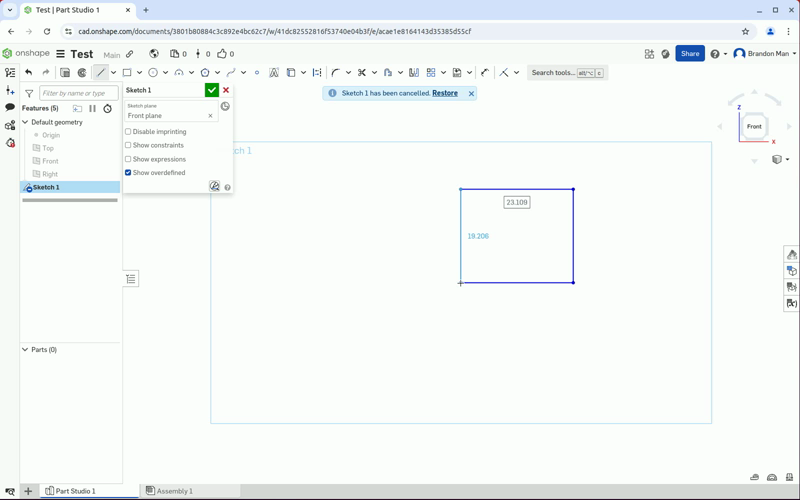
key(esc)
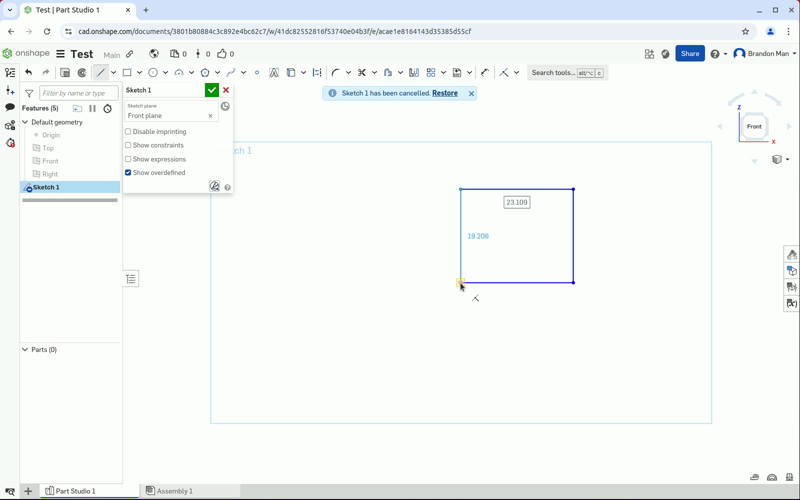
mouse_move(547, 218)
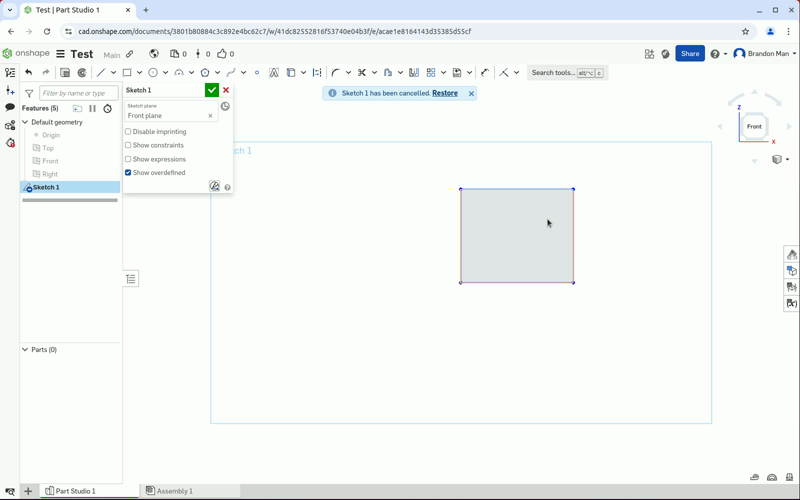
click(547, 218)
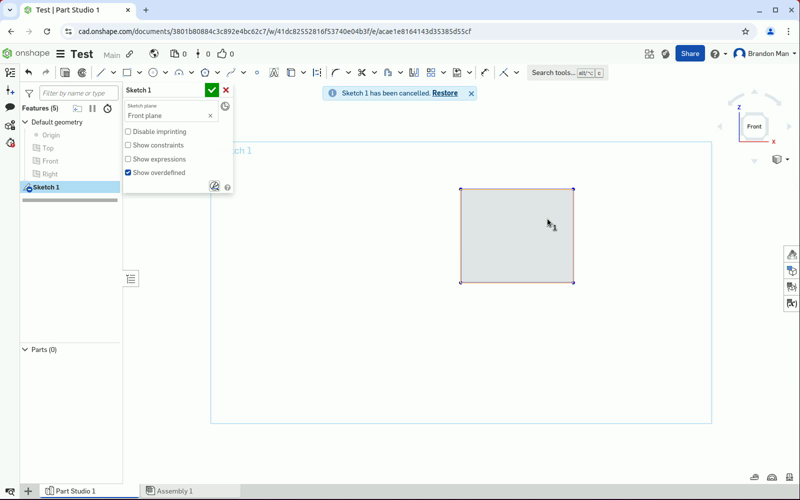
mouse_move(73, 352)
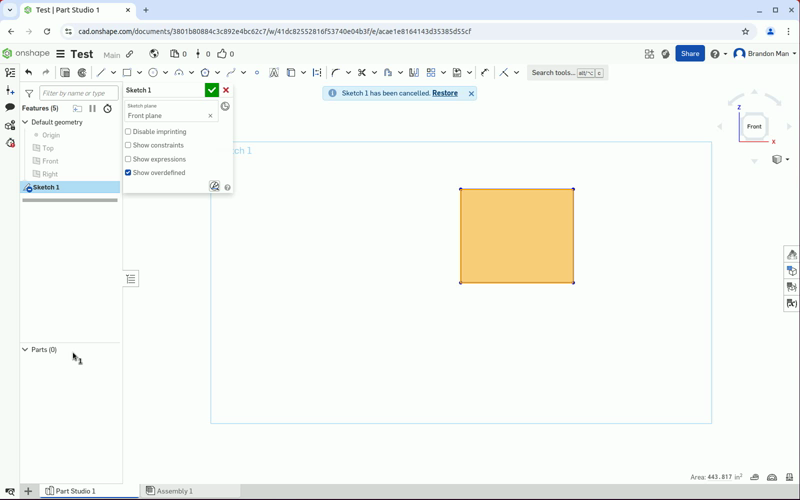
key(shift+y)
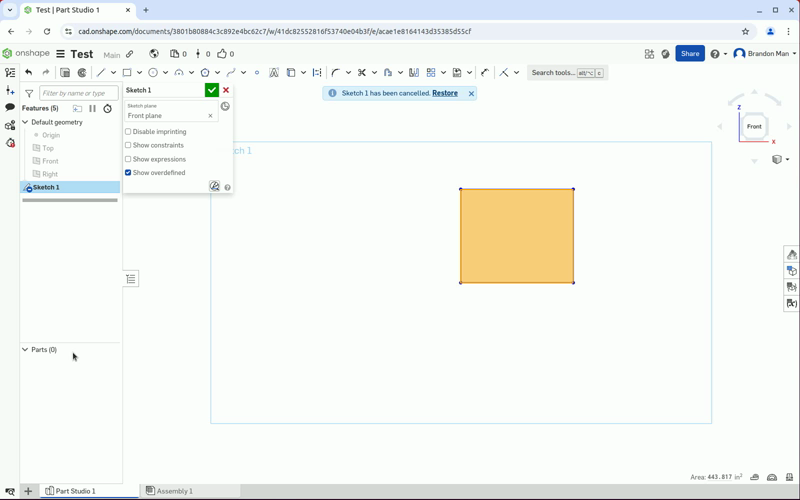
key(shift+e)
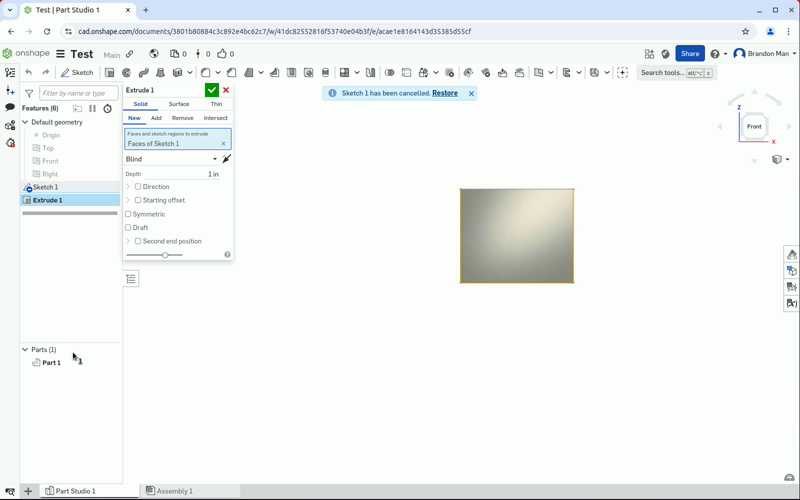
mouse_move(143, 106)
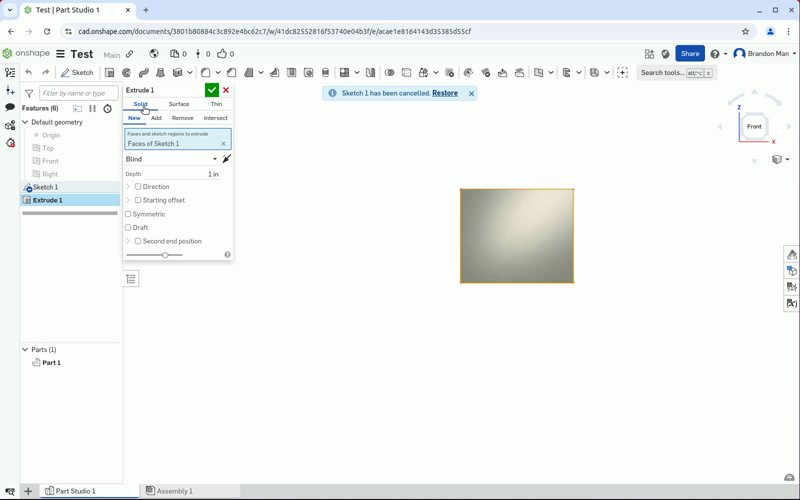
click(143, 106)
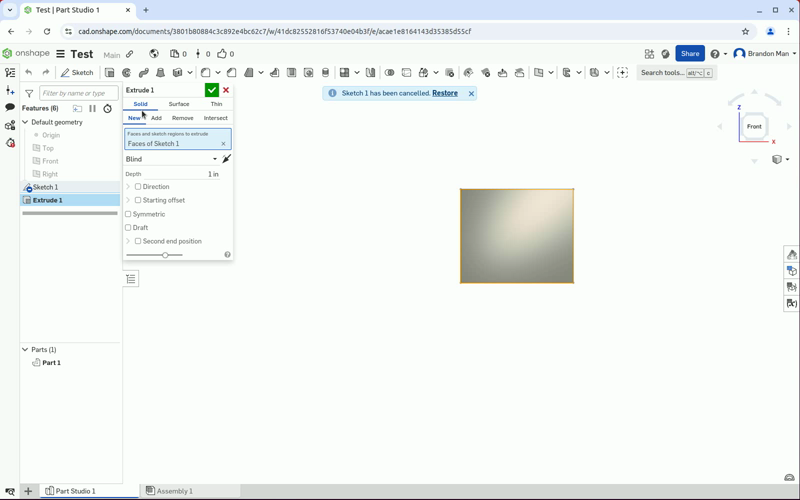
mouse_move(137, 120)
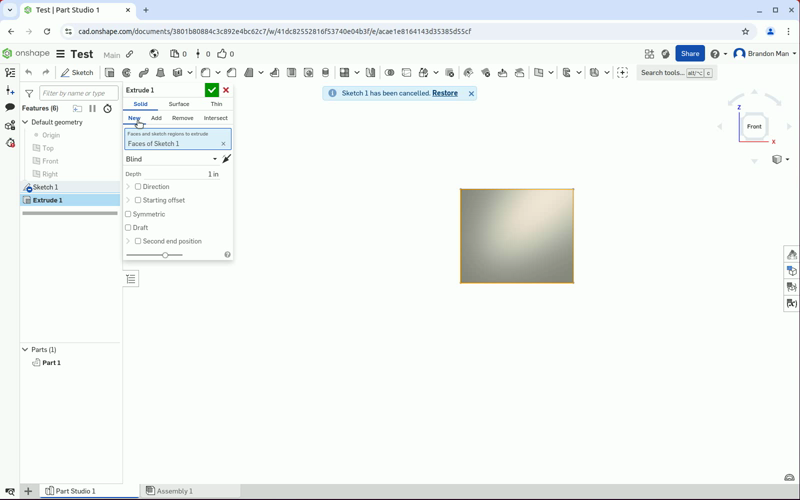
click(137, 120)
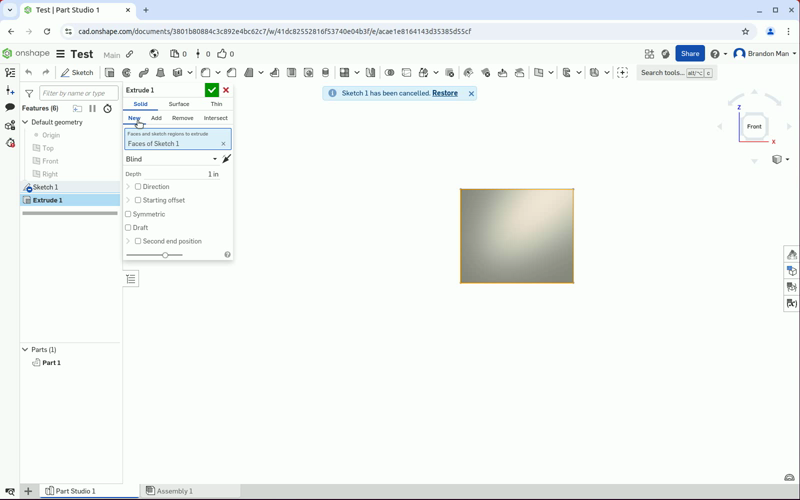
key(tab, 4)
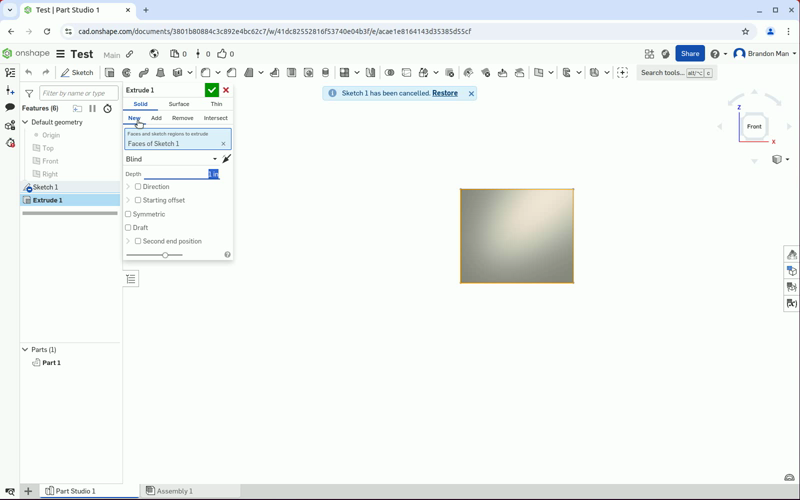
text(15.405)
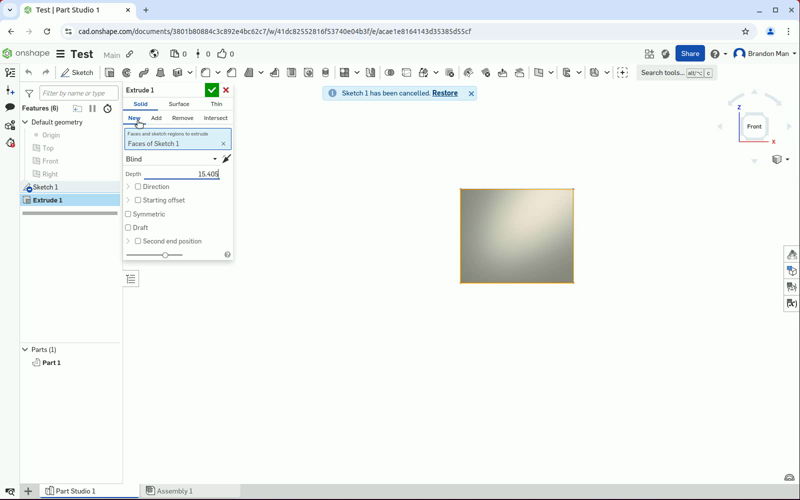
key(enter)
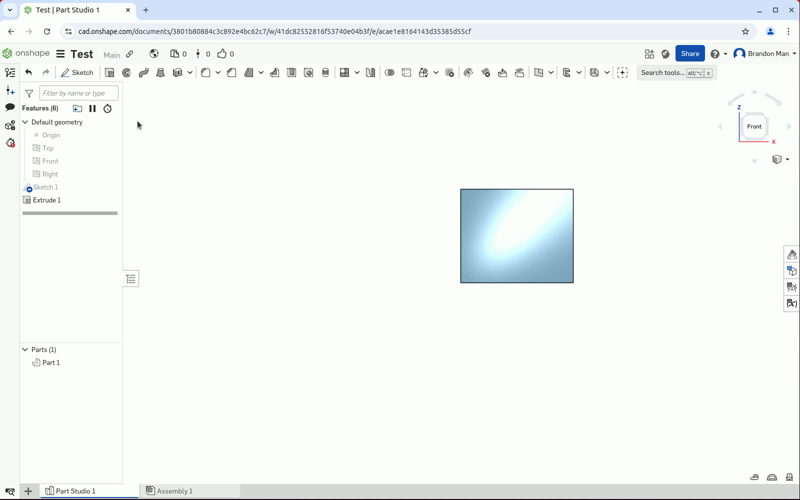
key(shift+h)
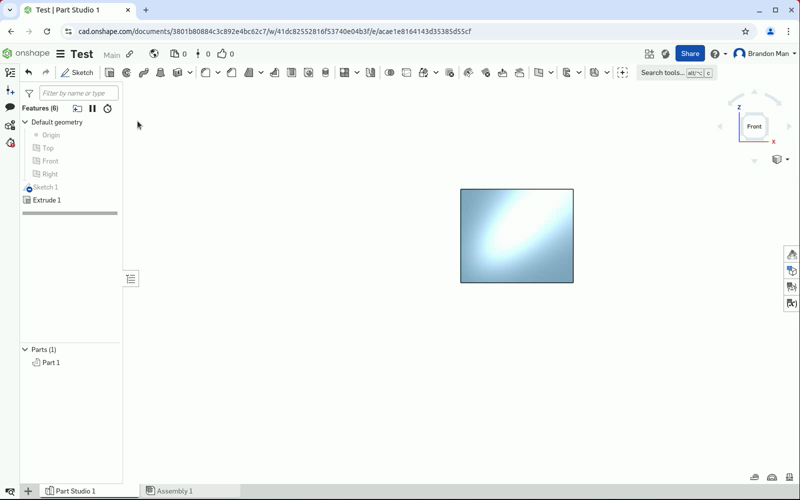
key(shift+h)
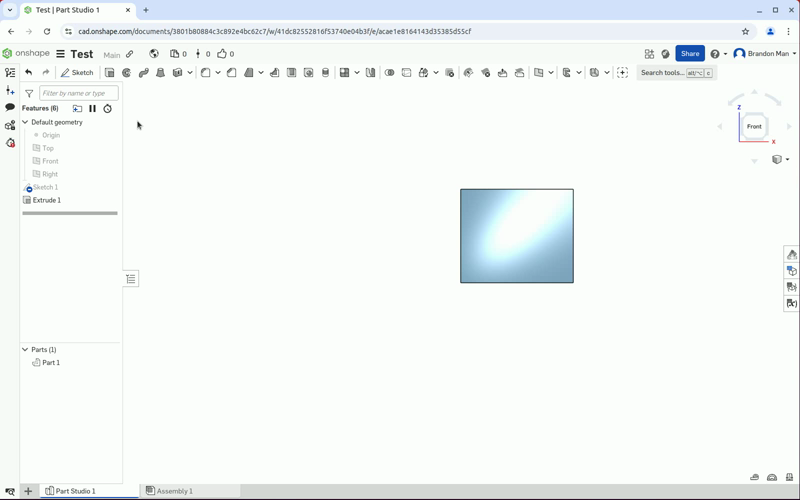
mouse_move(73, 189)
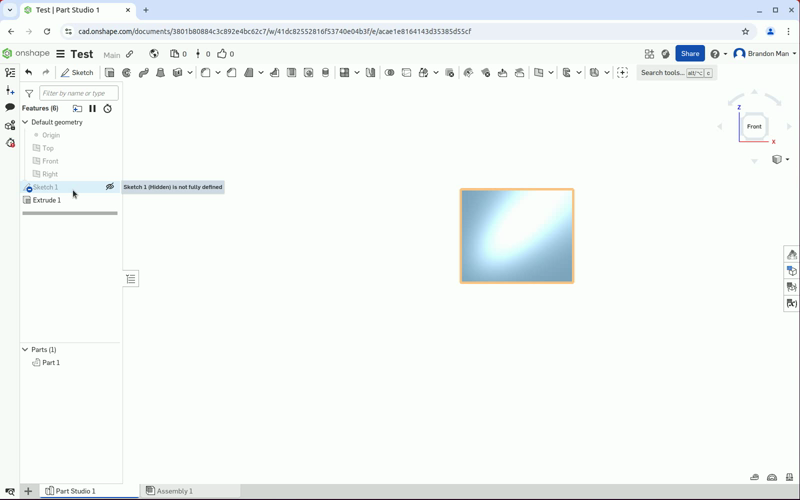
click(73, 189)
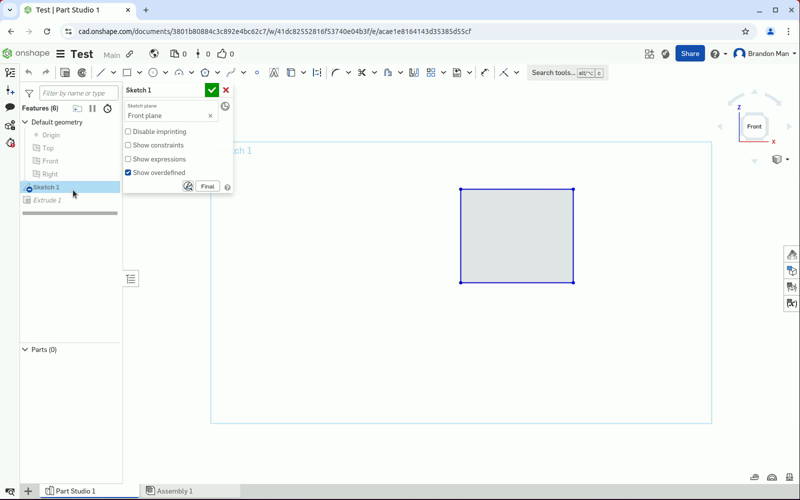
mouse_move(229, 92)
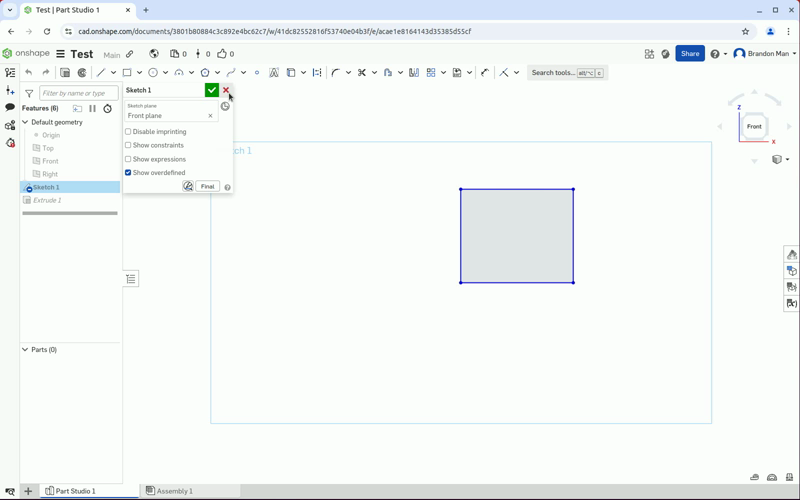
click(229, 92)
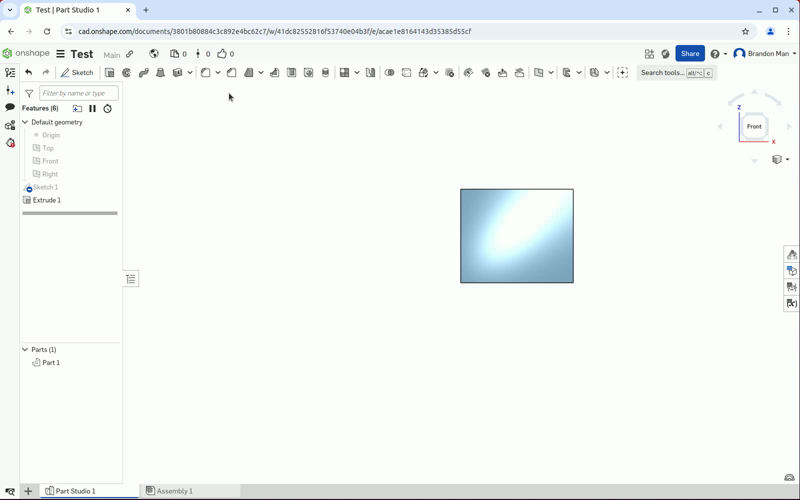
mouse_move(73, 352)
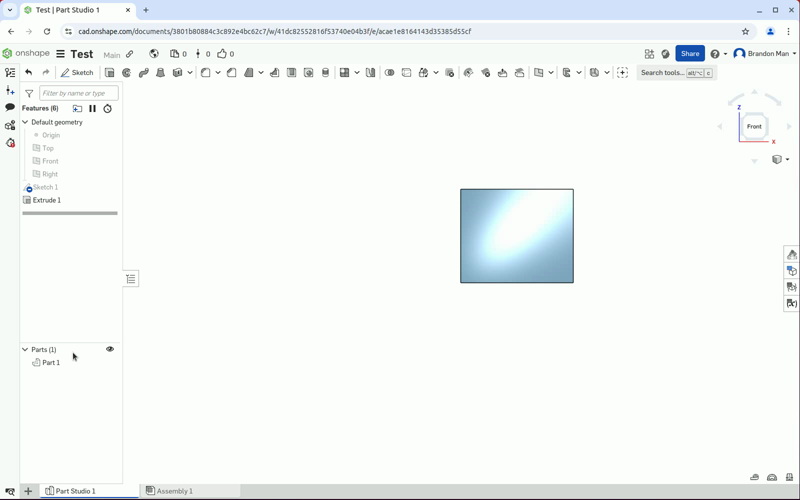
key(y)
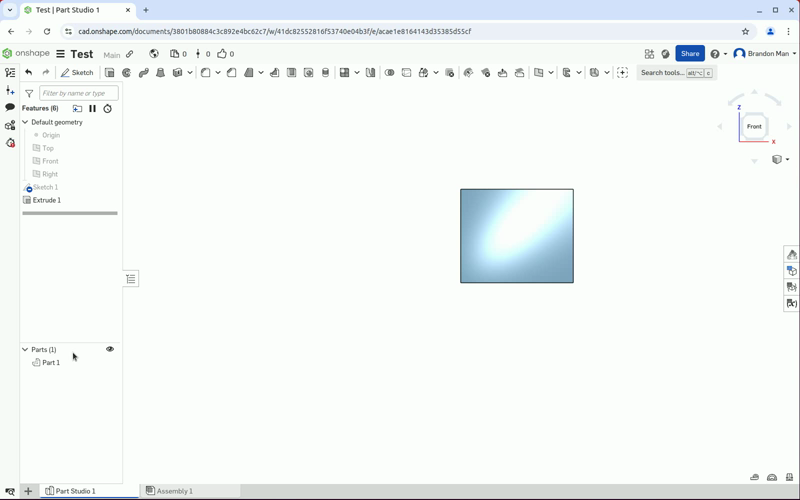
key(shift+p)
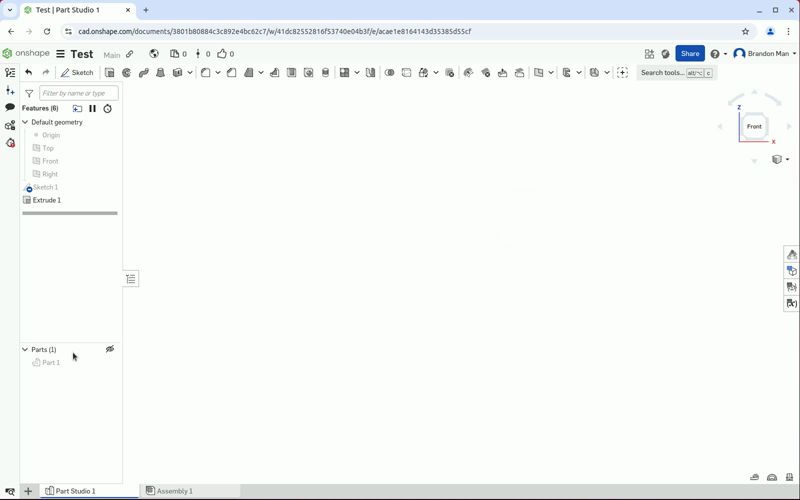
key(space)
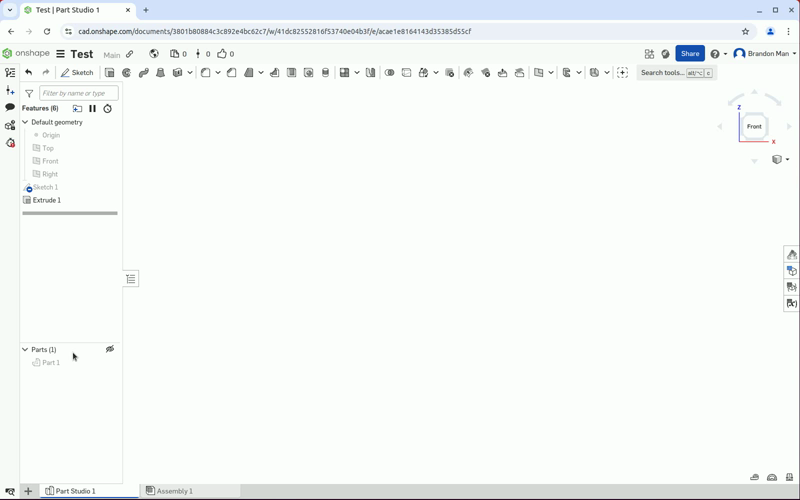
key_down(shift)
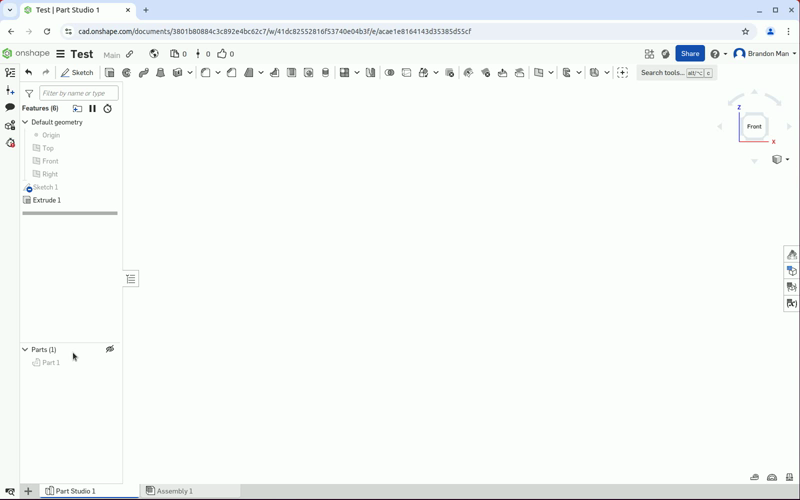
key(down)
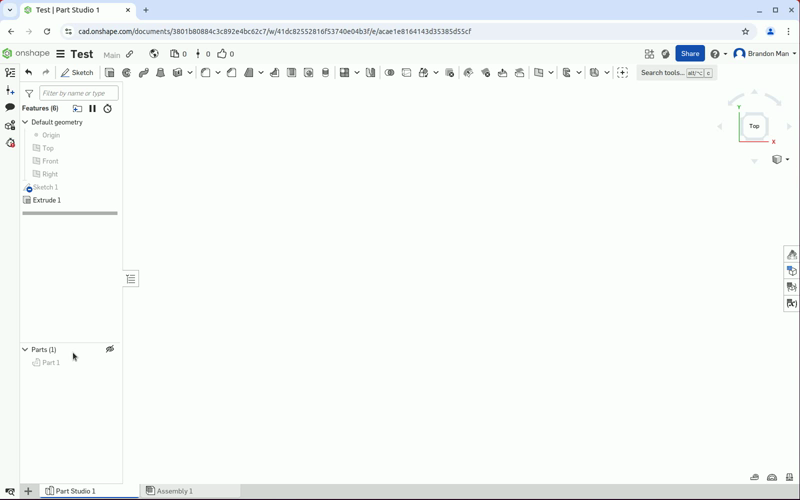
key_up(shift)
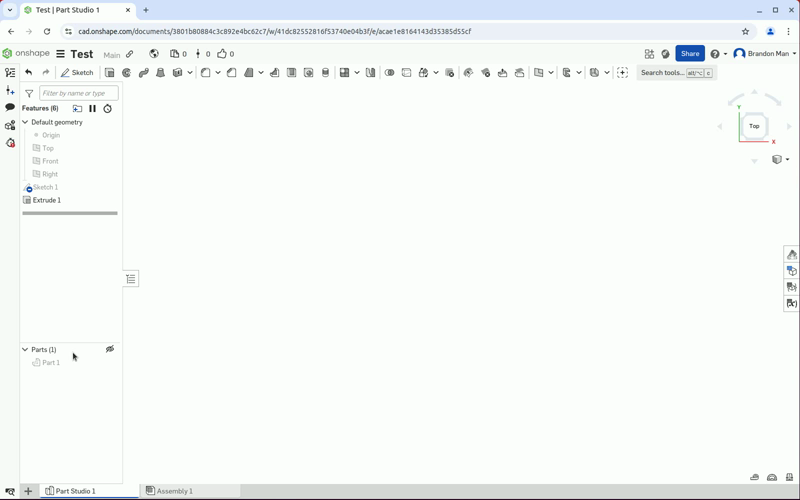
mouse_move(73, 352)
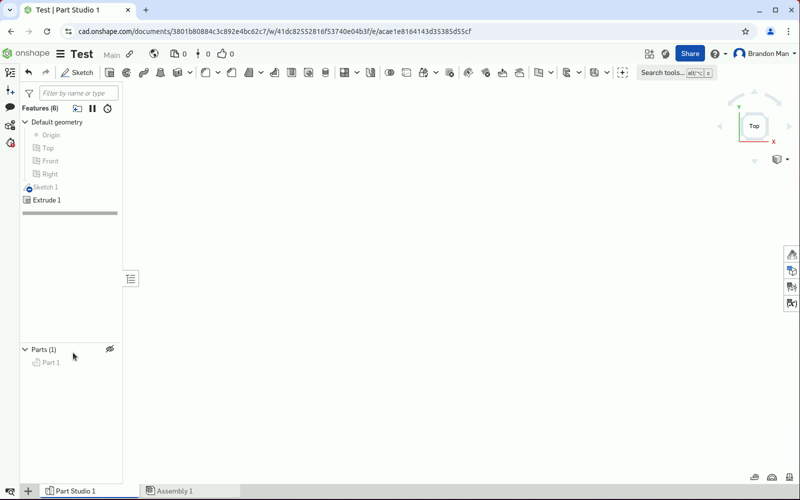
key(shift+y)
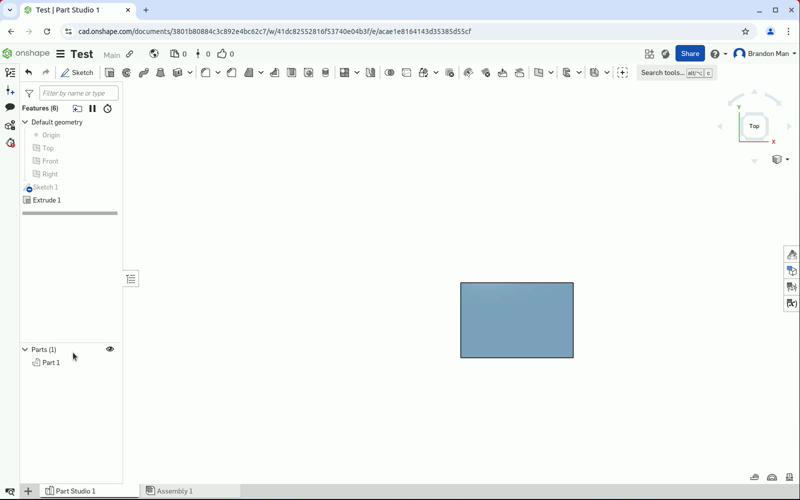
mouse_move(541, 75)
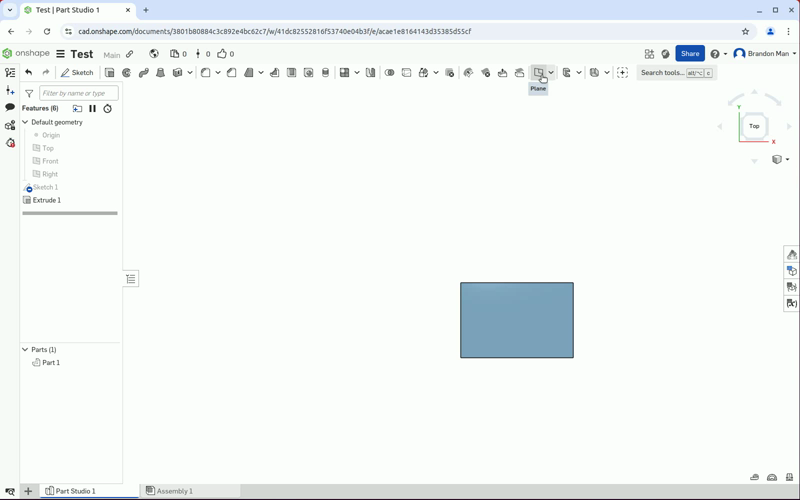
click(541, 75)
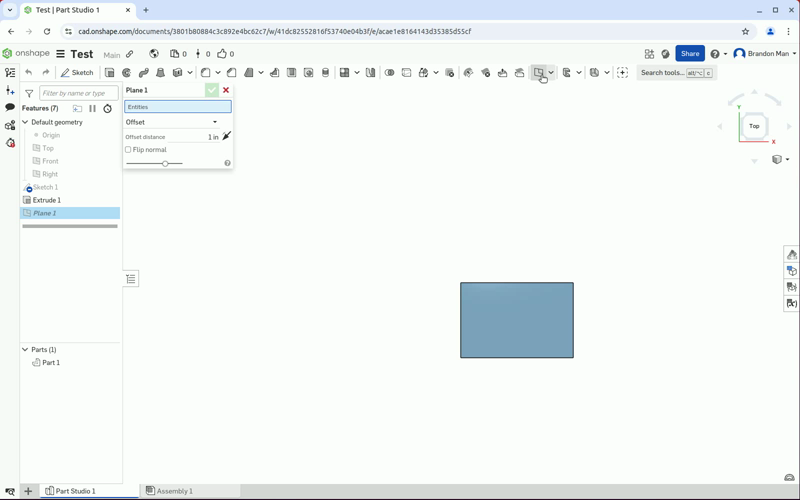
mouse_move(73, 150)
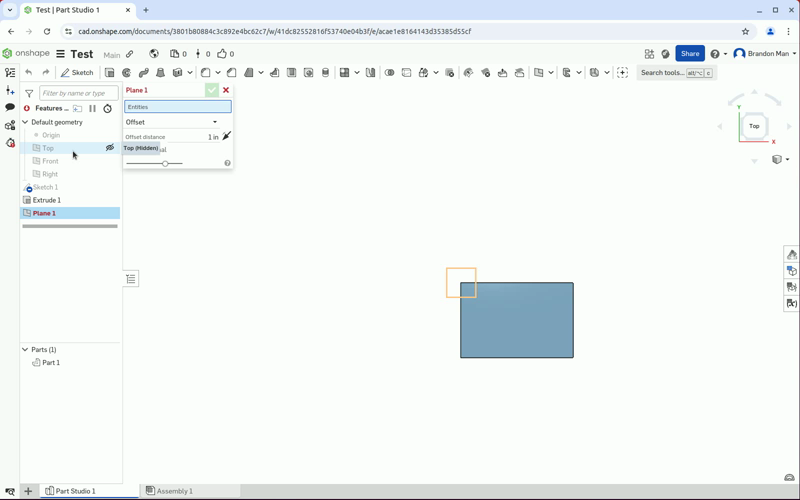
click(73, 150)
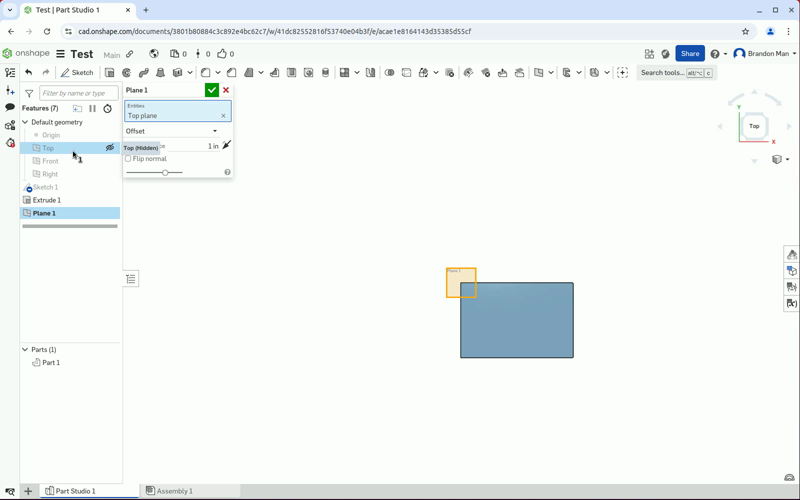
key(tab, 2)
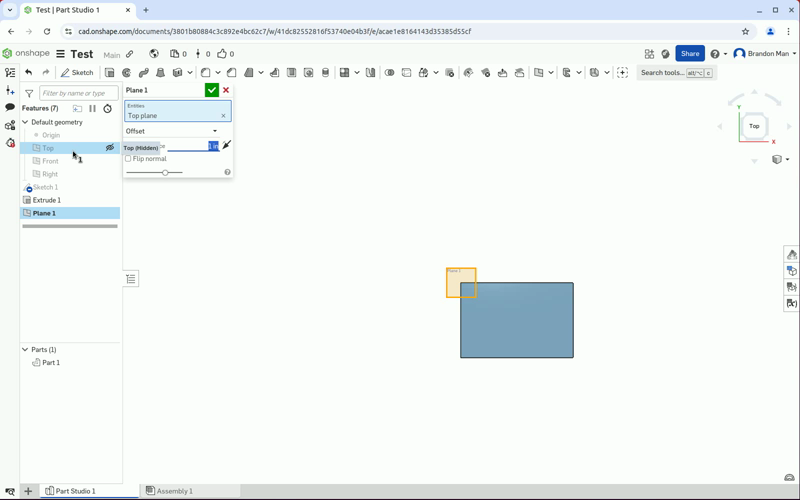
text(19.257)
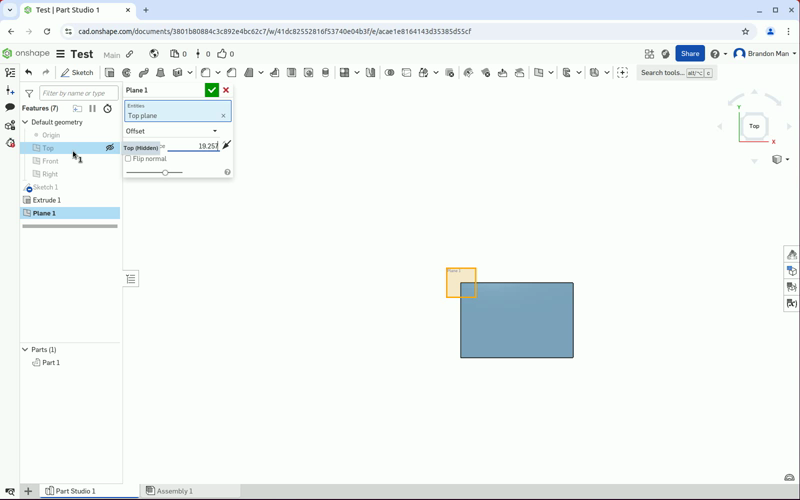
key(enter, 2)
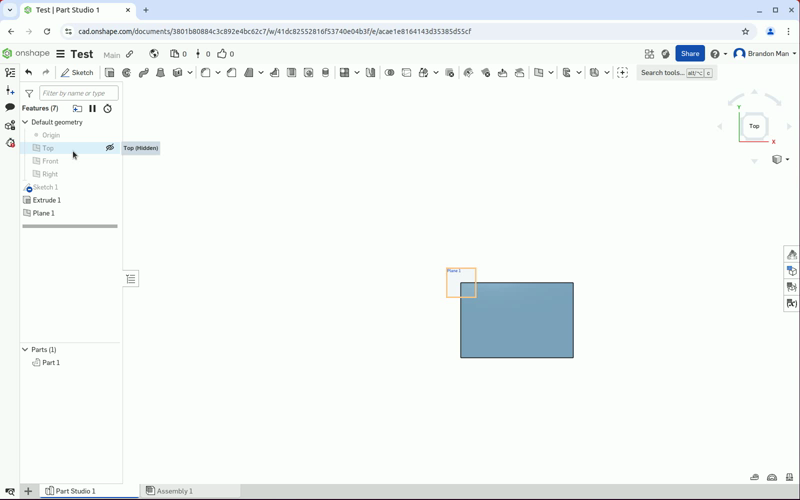
key(shift+s)
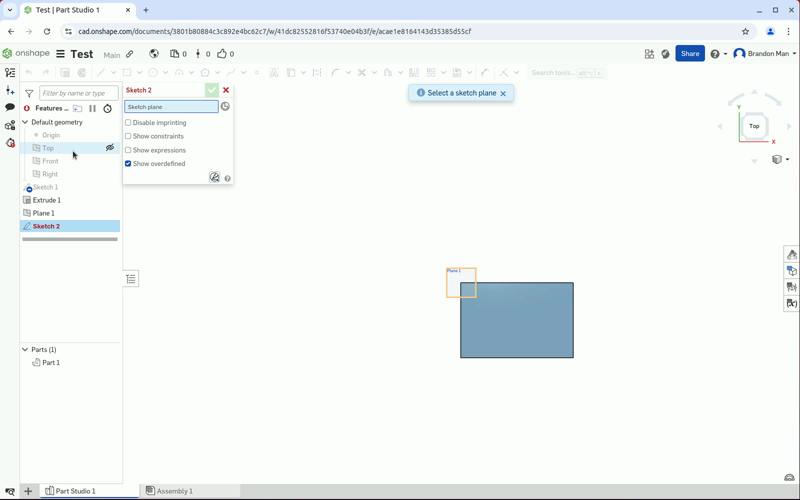
mouse_move(73, 215)
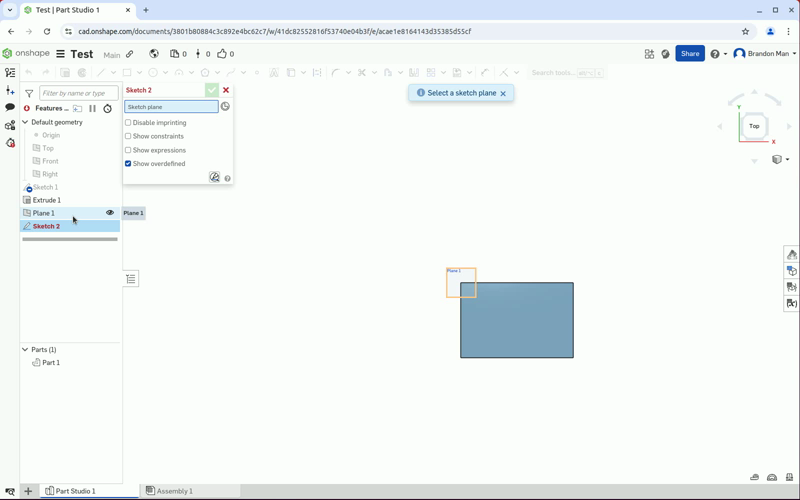
click(73, 215)
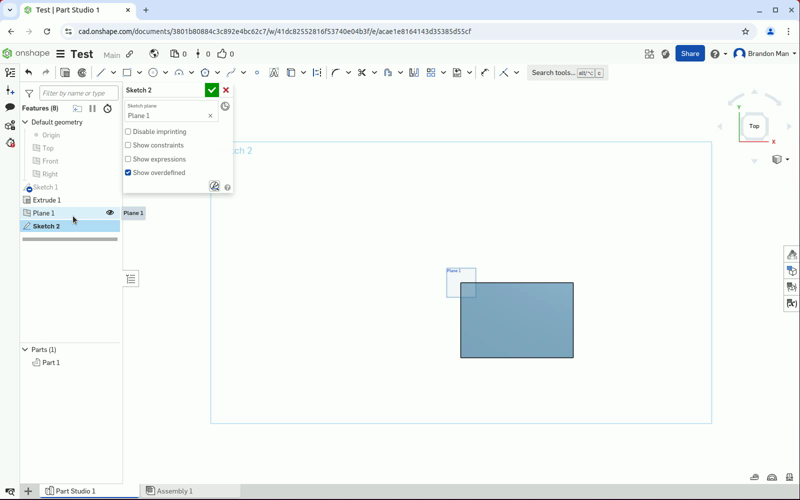
mouse_move(73, 352)
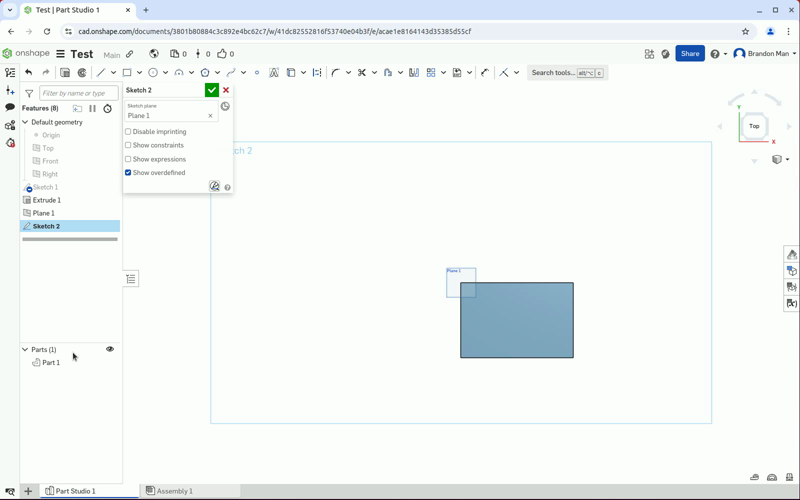
key(y)
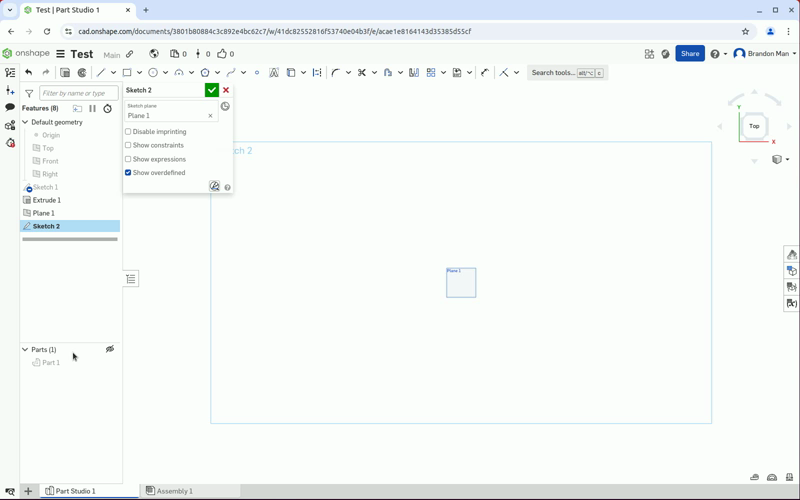
key(l)
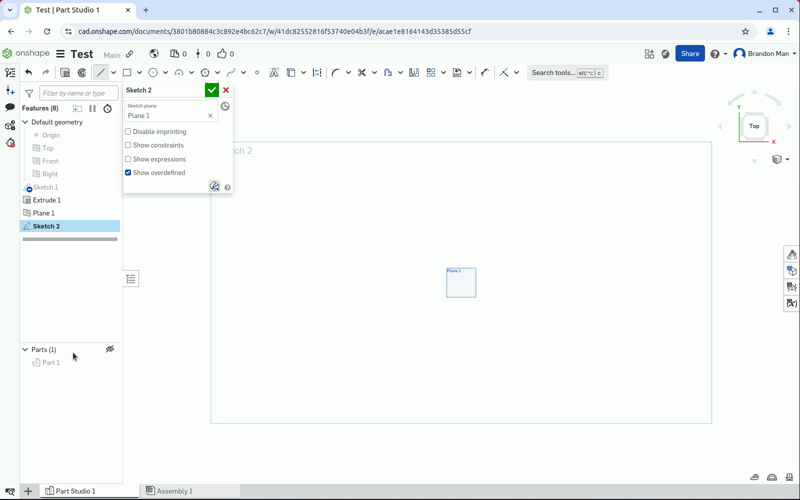
key_down(shift)
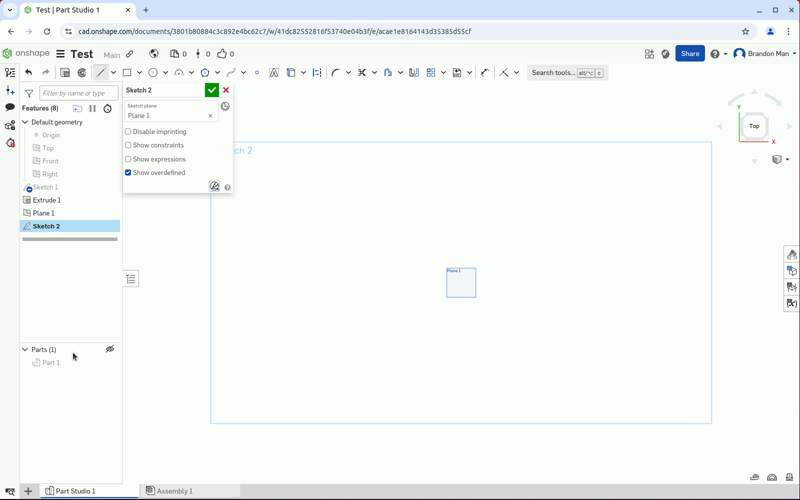
mouse_move(460, 339)
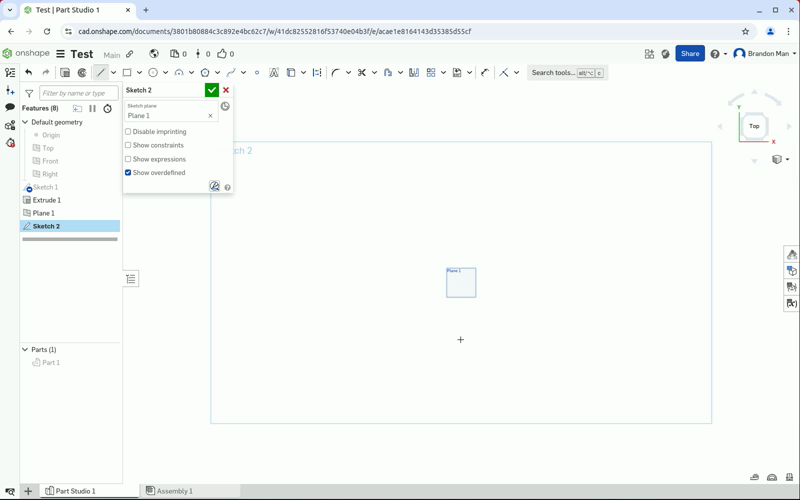
click(460, 339)
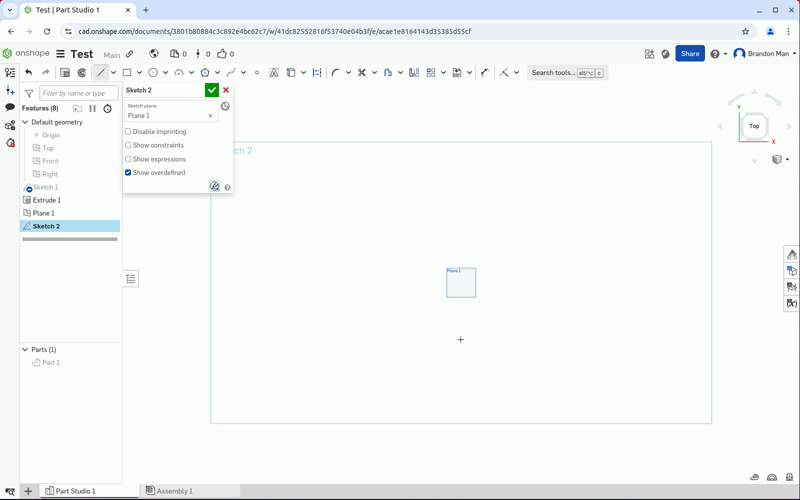
key_up(shift)
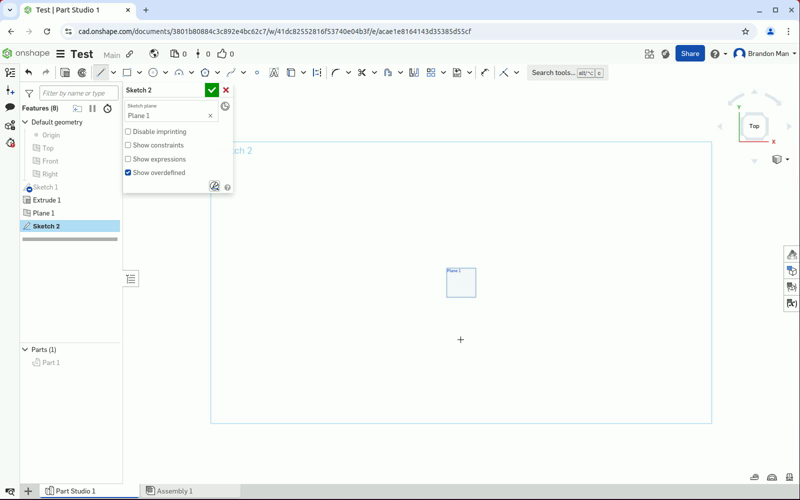
key_down(shift)
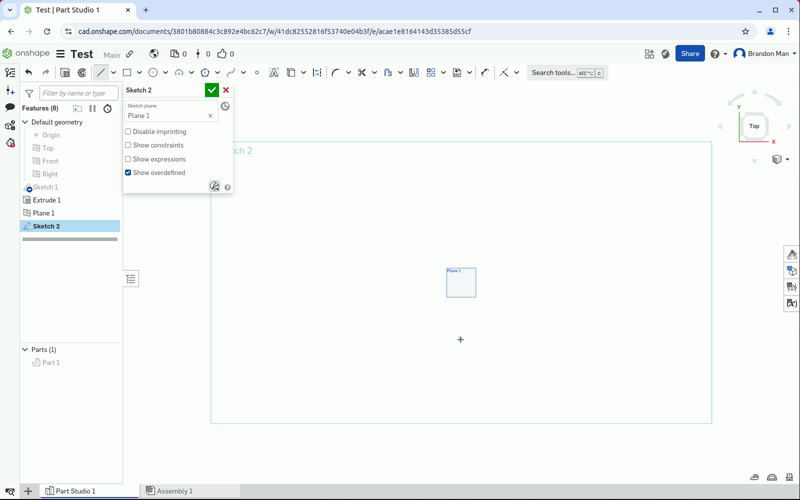
mouse_move(573, 339)
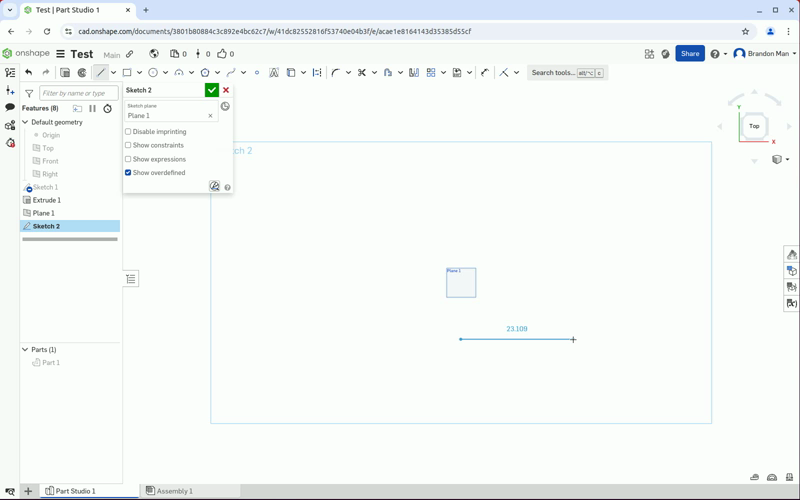
click(573, 339)
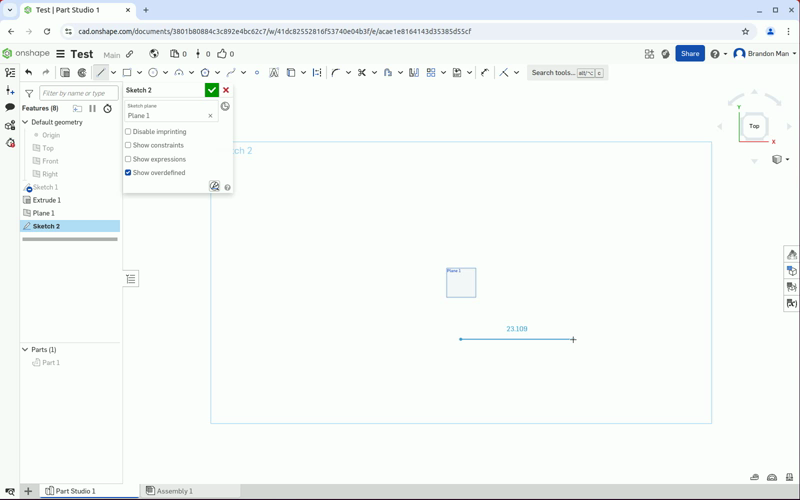
key_up(shift)
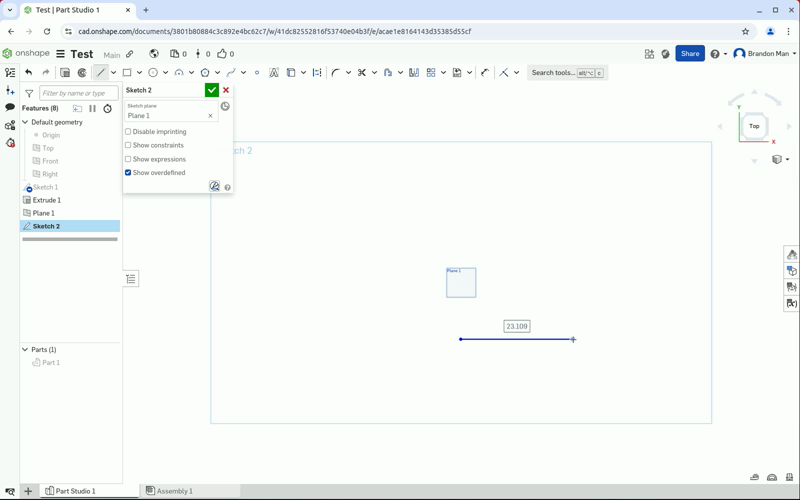
key_down(shift)
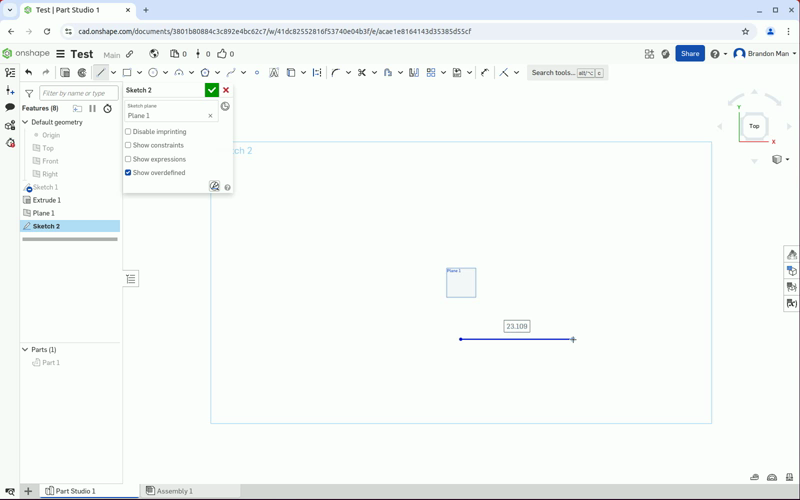
mouse_move(589, 339)
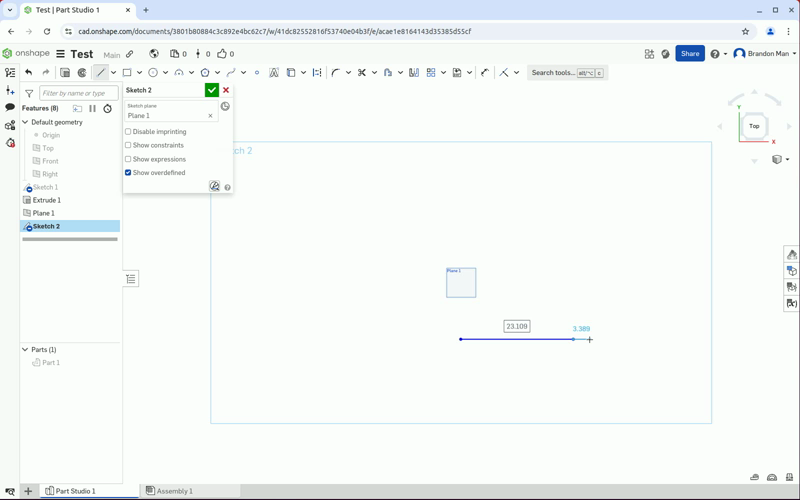
mouse_move(573, 301)
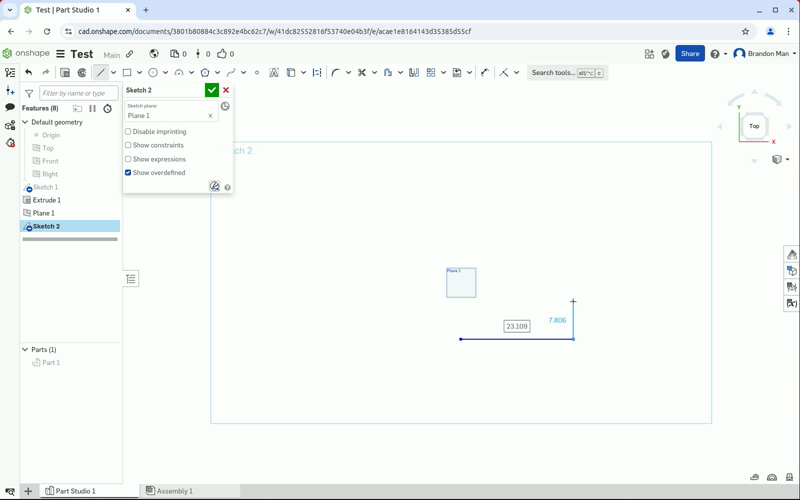
click(573, 301)
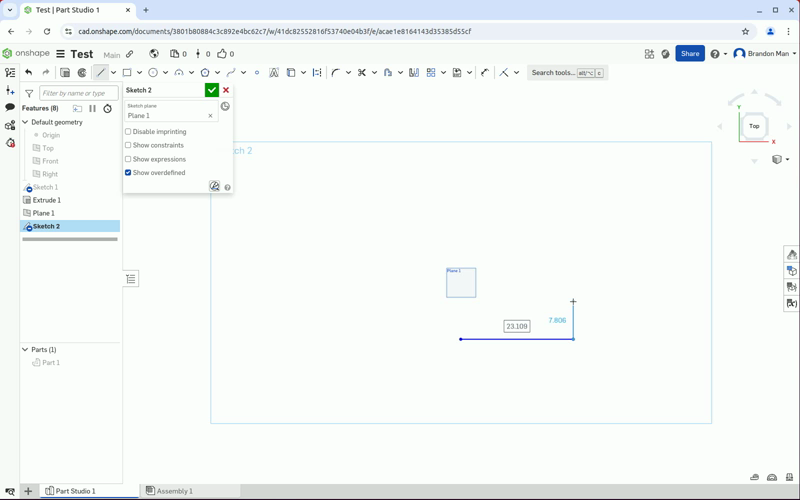
key_up(shift)
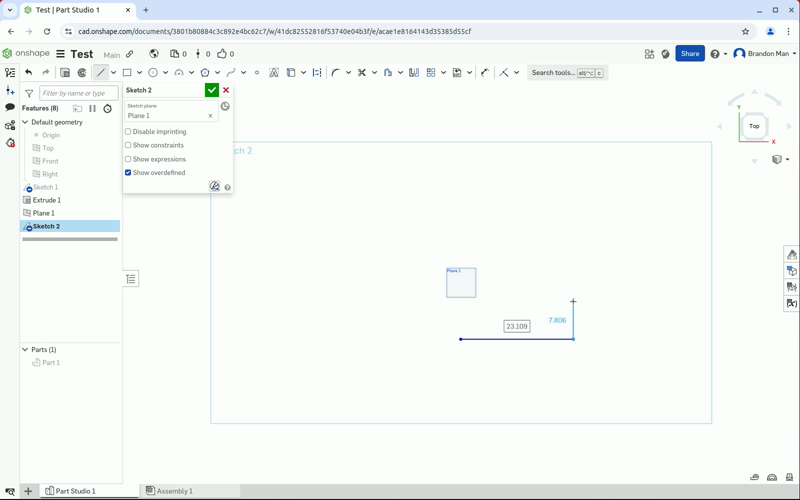
key_down(shift)
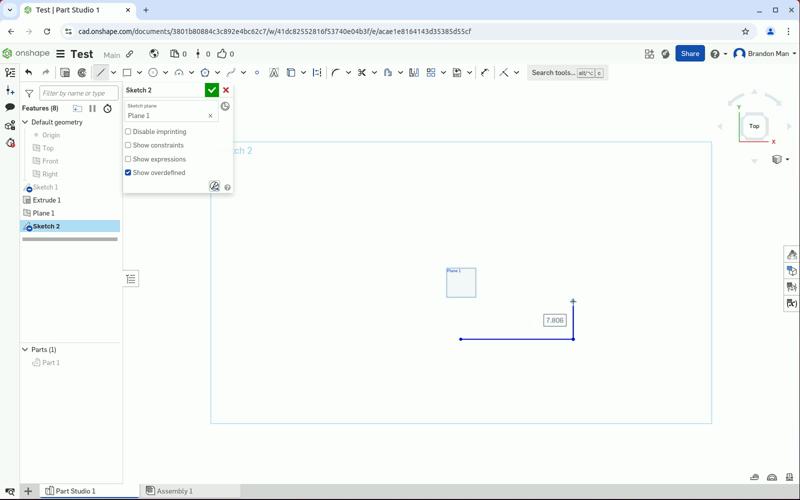
mouse_move(460, 301)
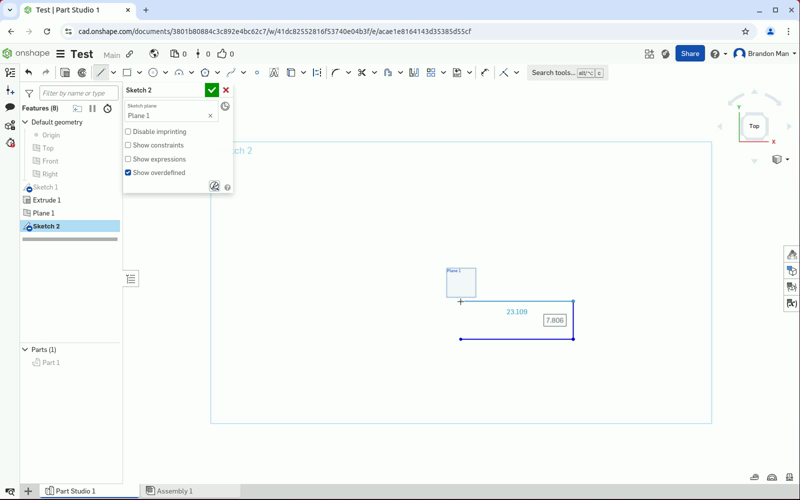
click(460, 301)
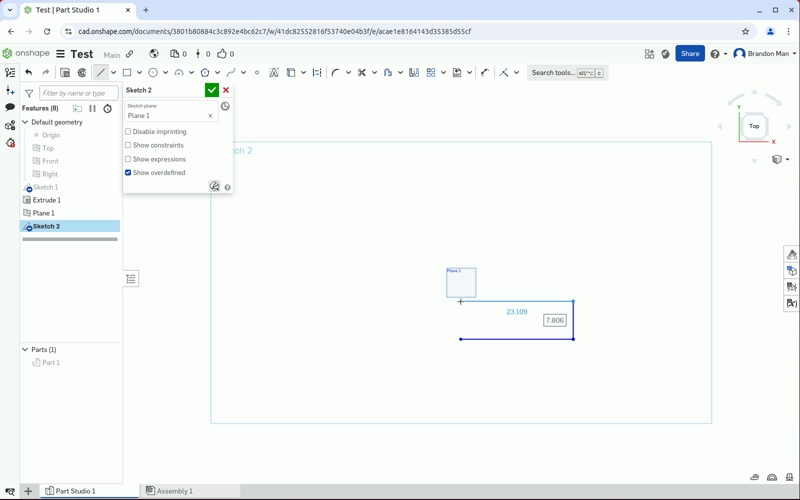
key_up(shift)
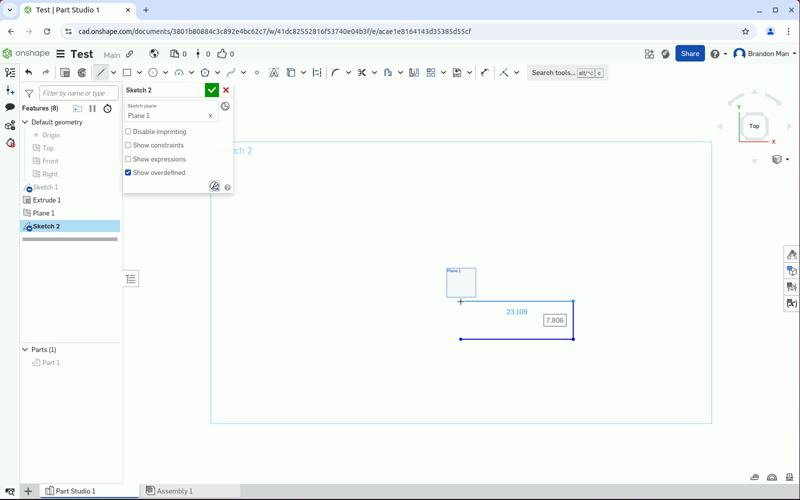
mouse_move(490, 301)
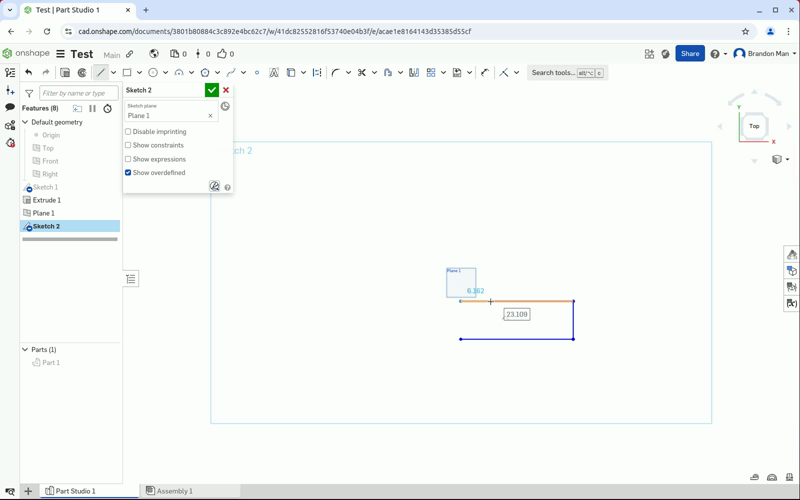
key_down(shift)
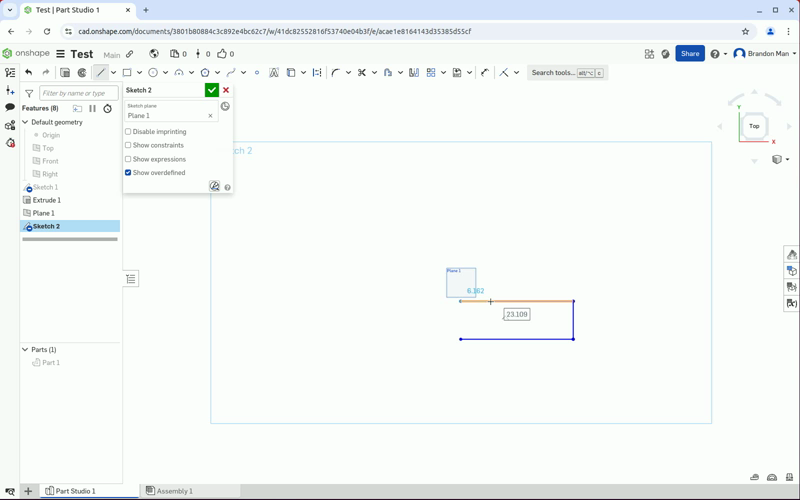
mouse_move(460, 339)
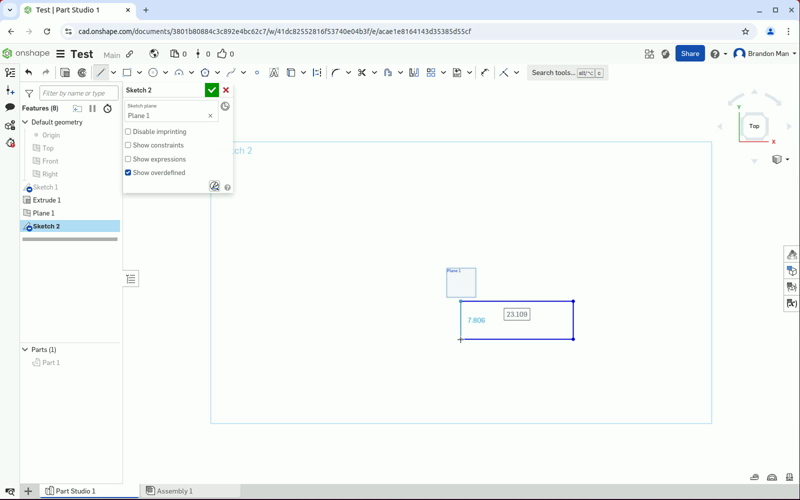
key_up(shift)
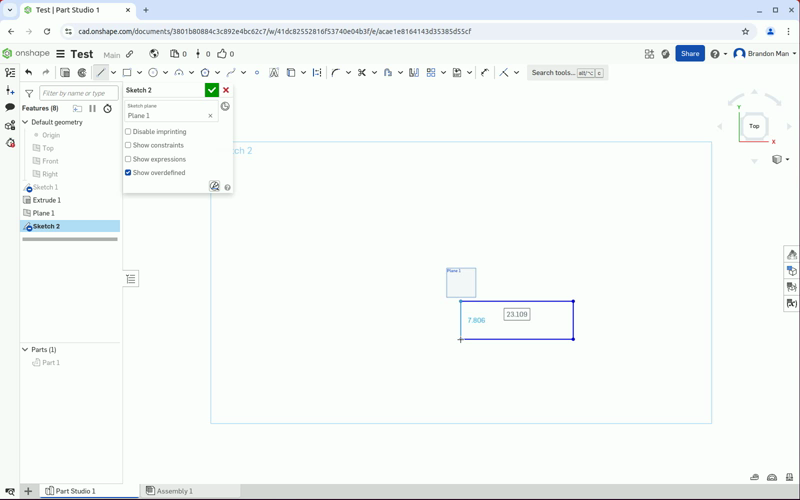
click(460, 339)
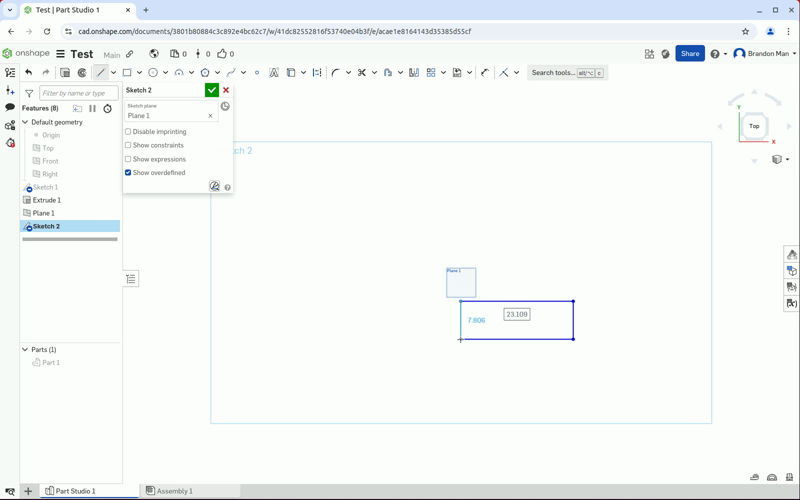
key(esc)
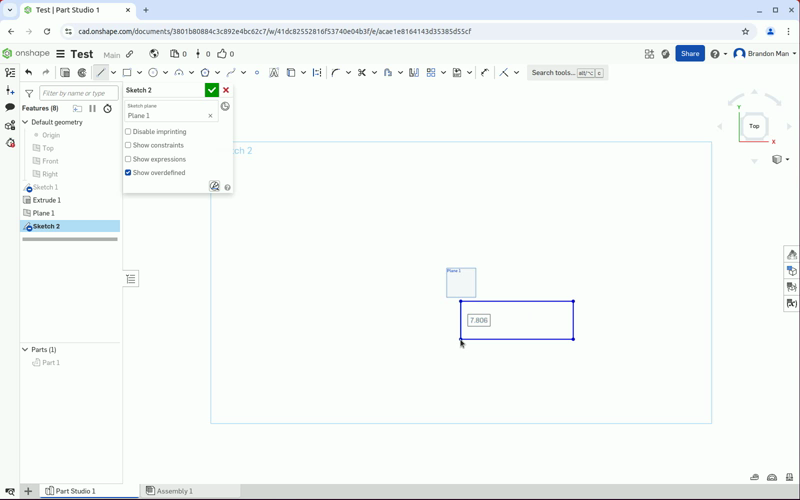
mouse_move(497, 329)
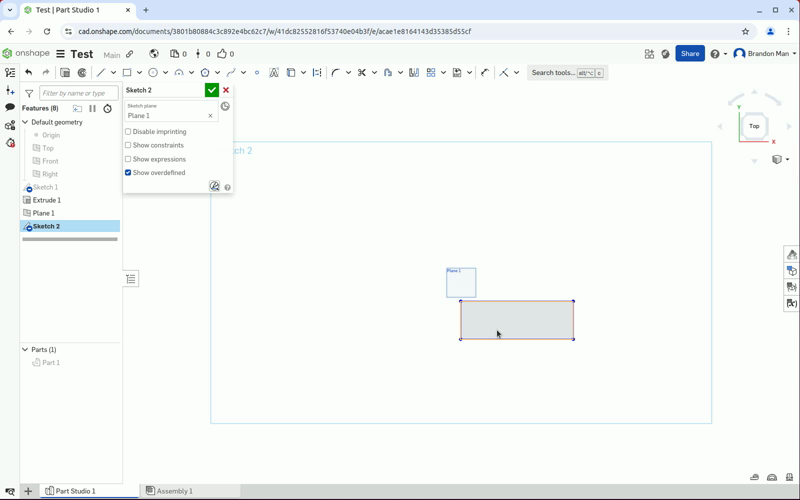
click(497, 329)
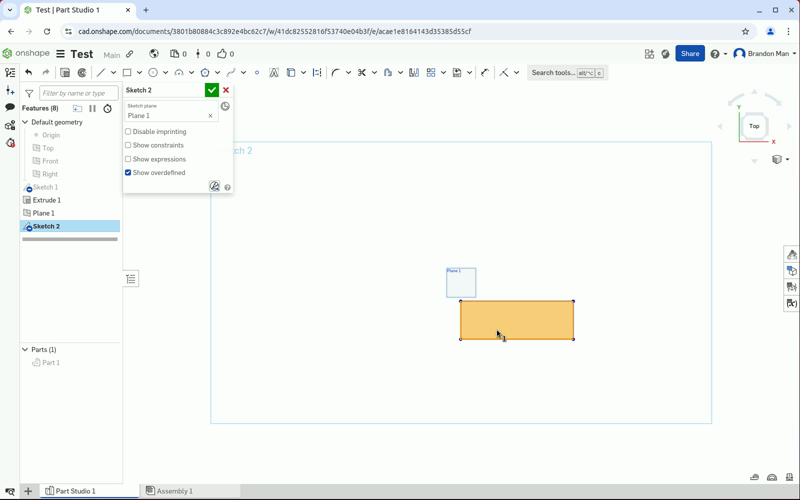
mouse_move(73, 352)
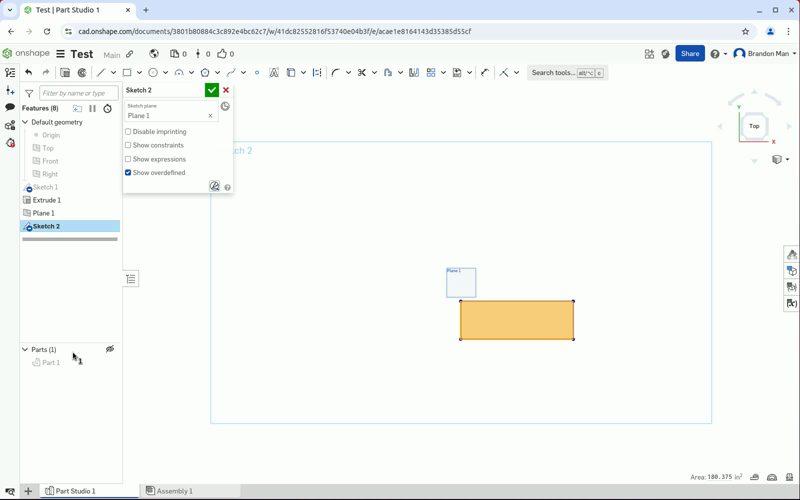
key(shift+y)
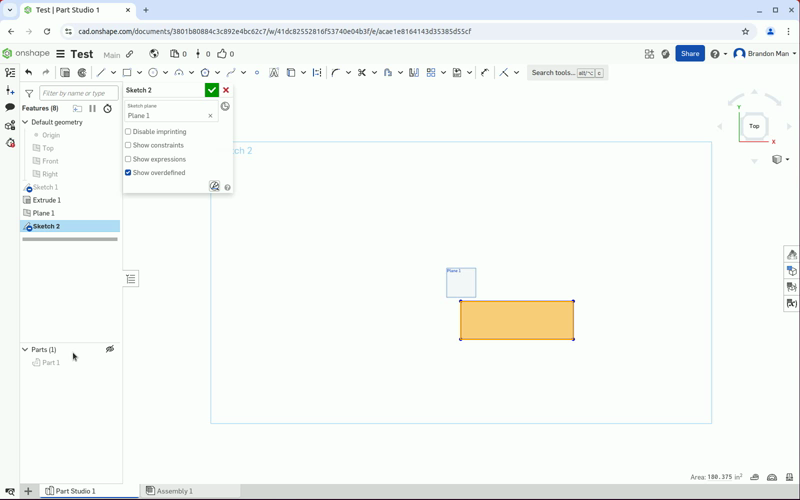
key(shift+e)
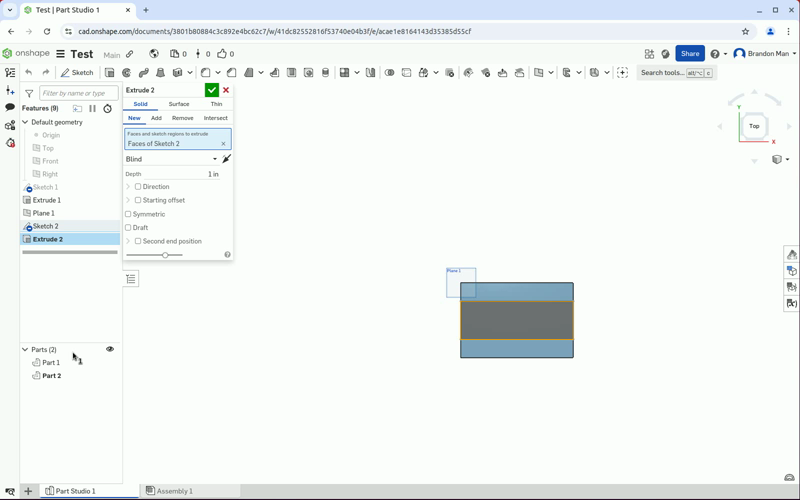
mouse_move(143, 106)
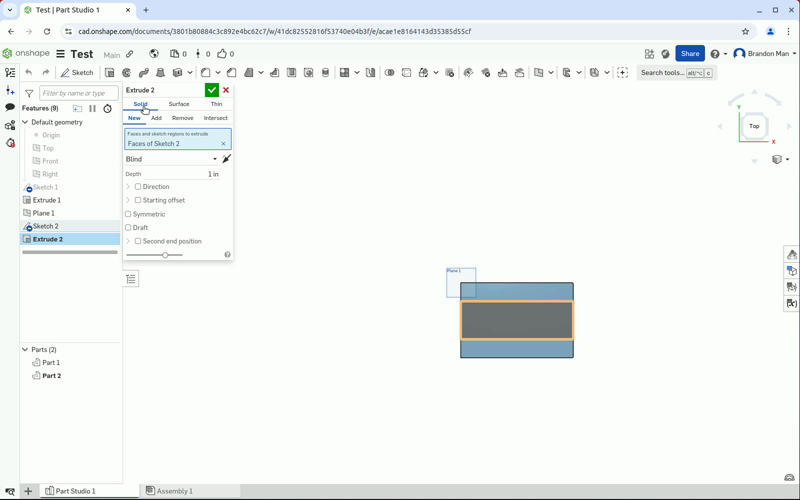
click(143, 106)
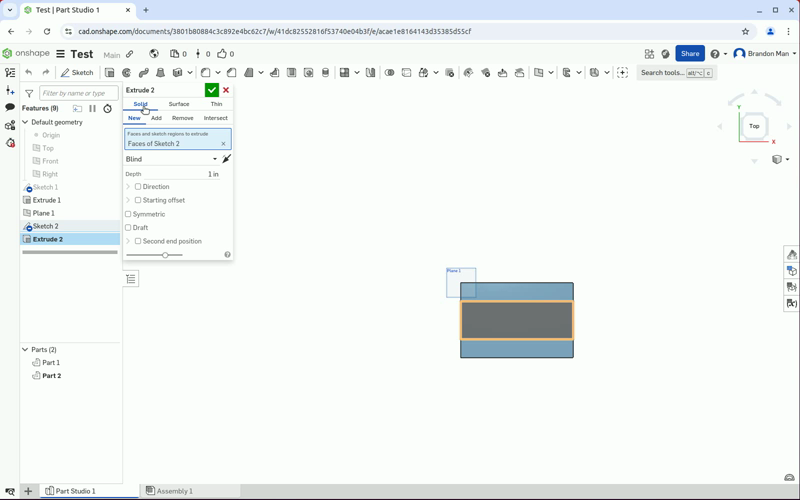
mouse_move(186, 120)
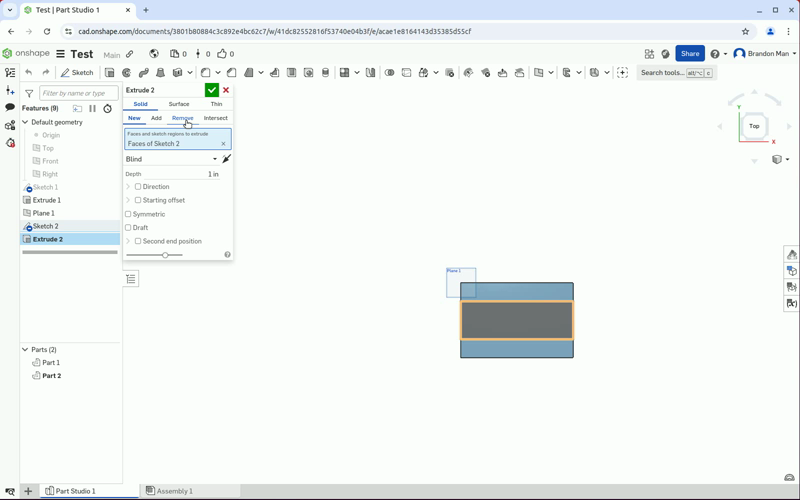
click(186, 120)
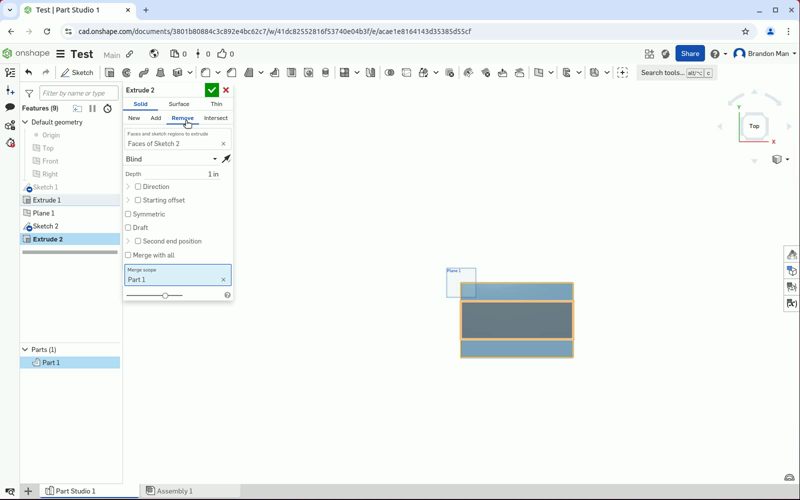
key(tab, 4)
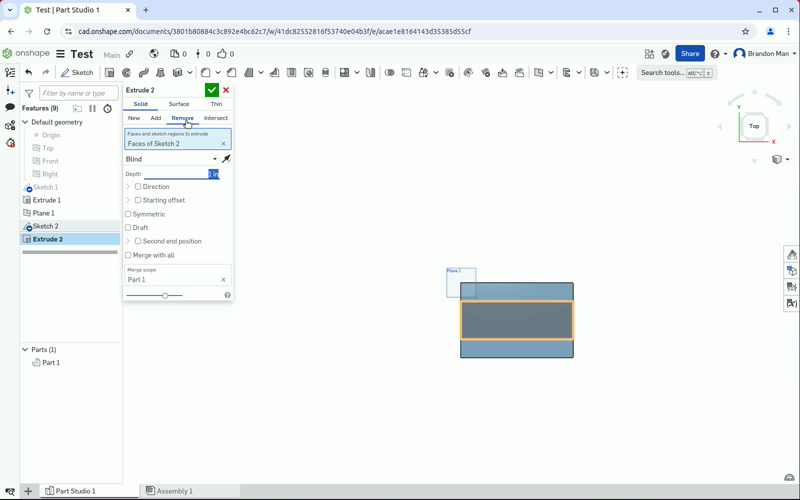
text(3.851)
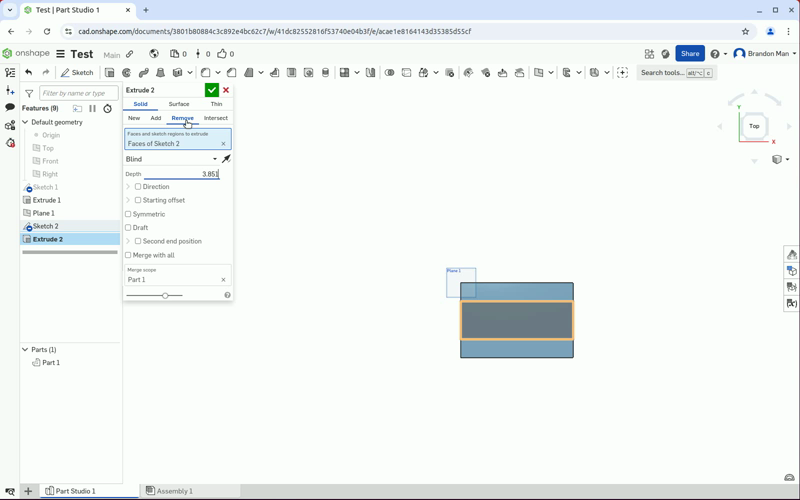
key(tab, 6)
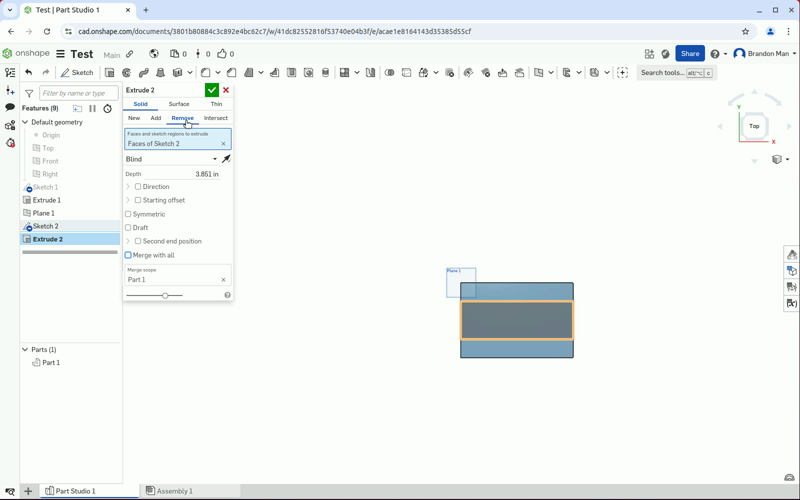
key(space)
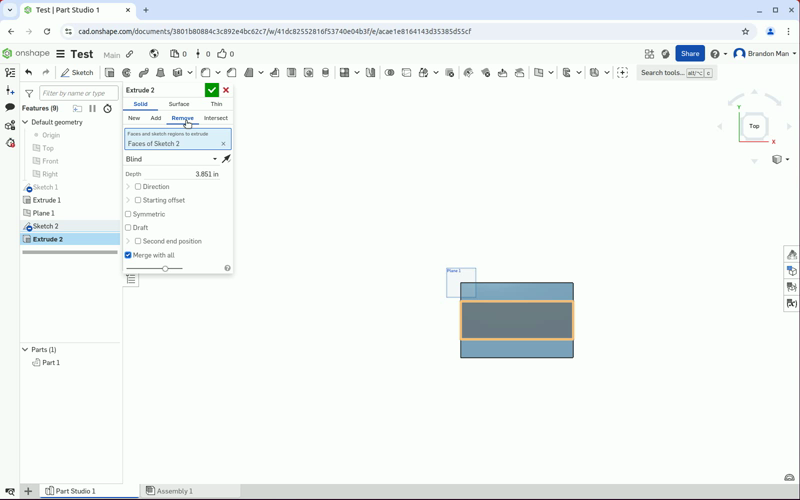
key(enter)
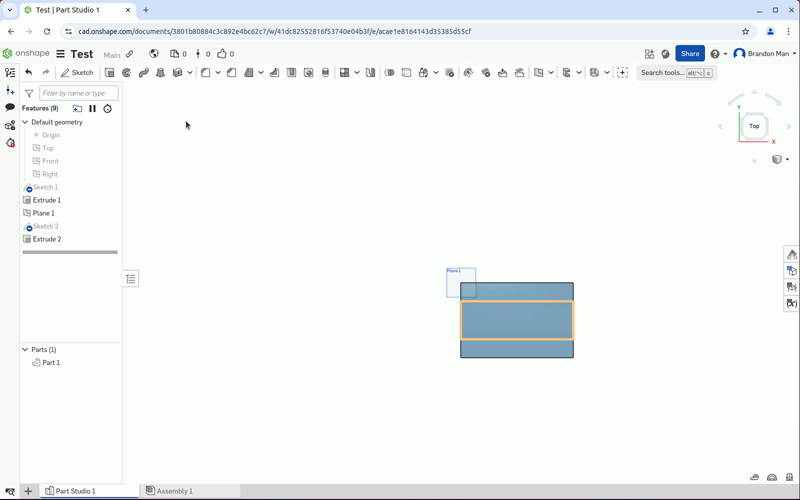
key(shift+h)
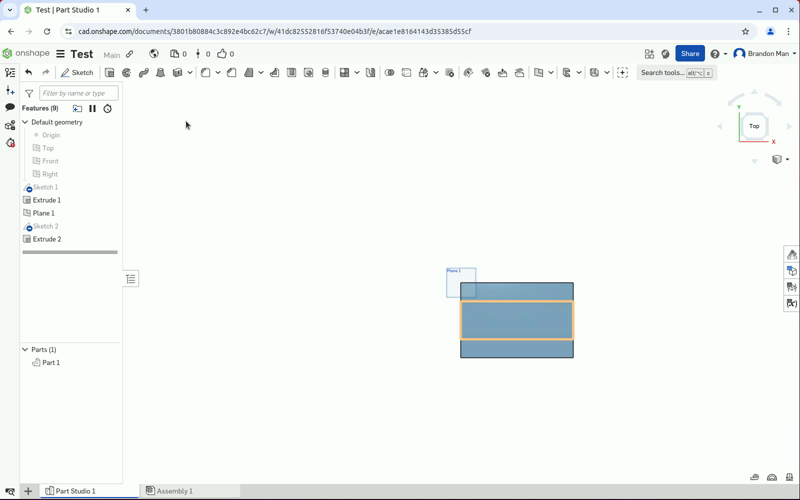
key(shift+h)
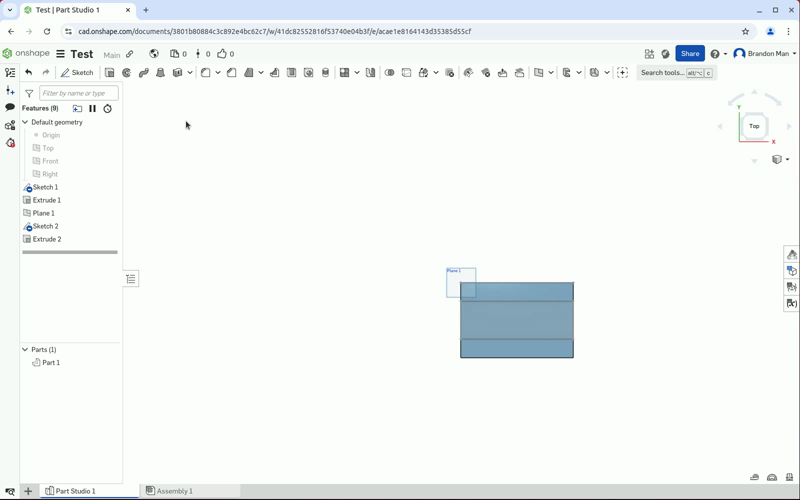
key(shift+7)
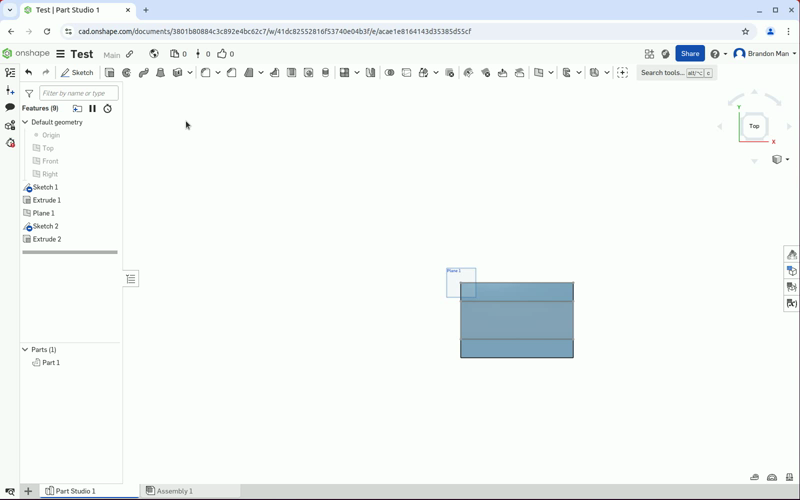
key(up, 3)
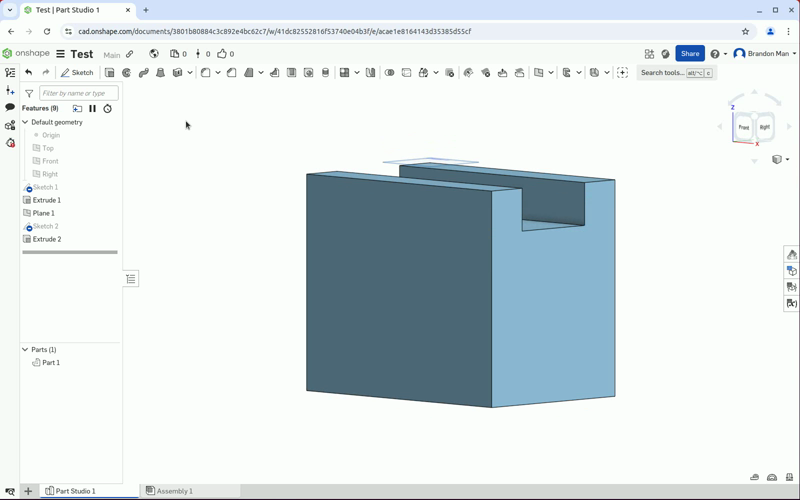
key(left, 3)
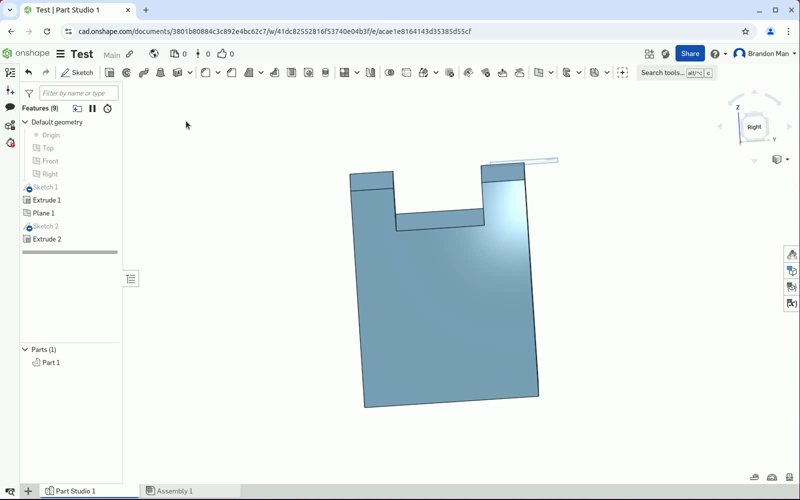
key(right, 3)
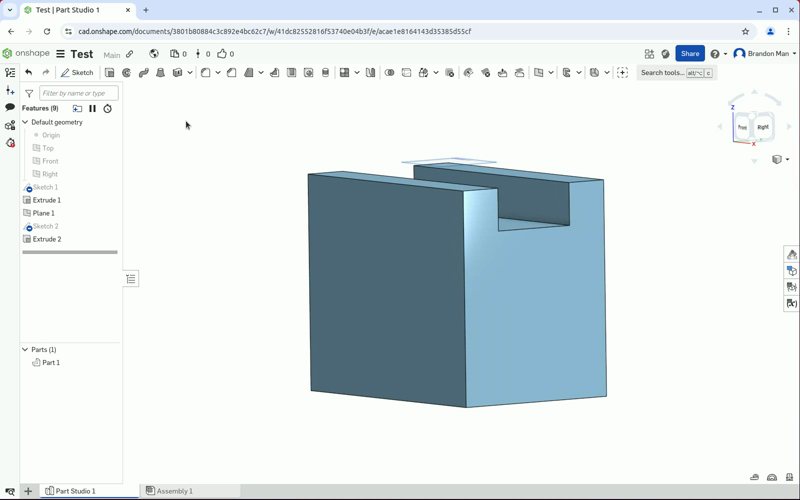
key(down, 3)
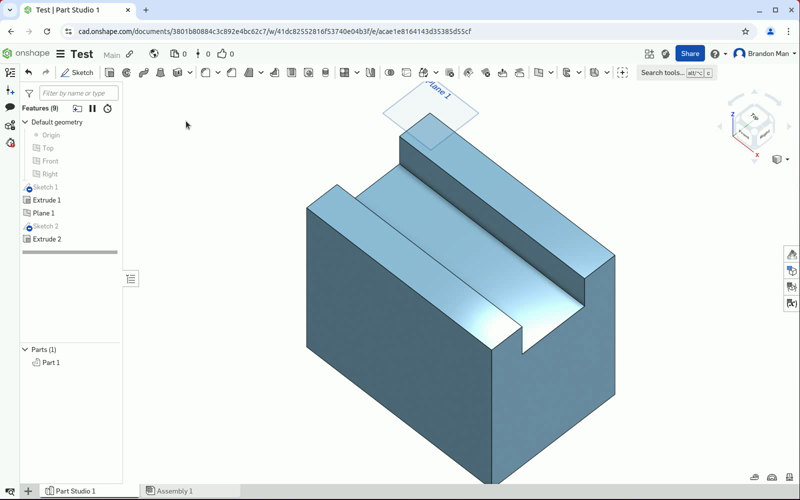
mouse_move(73, 189)
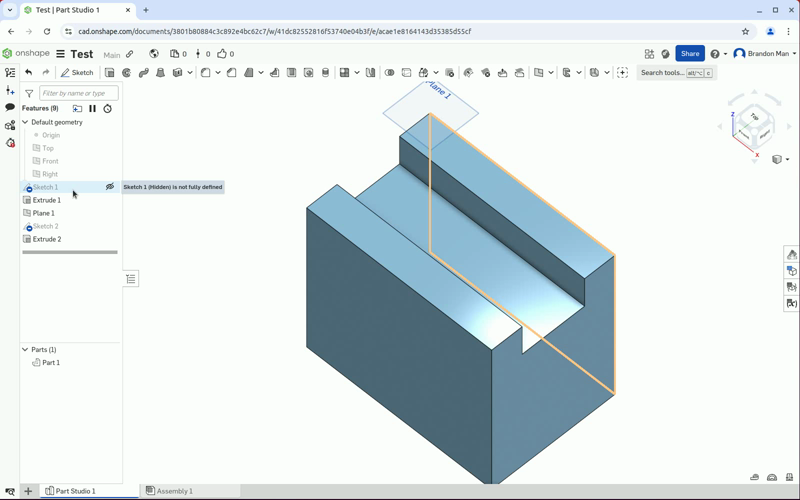
click(73, 189)